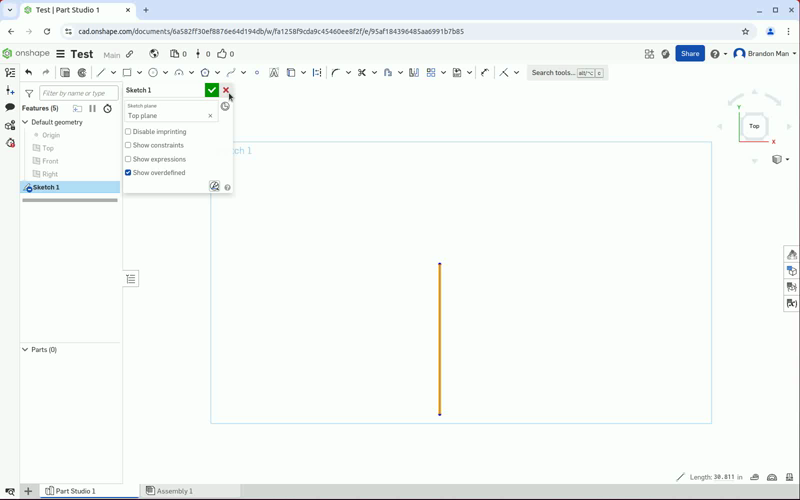
key(shift+h)
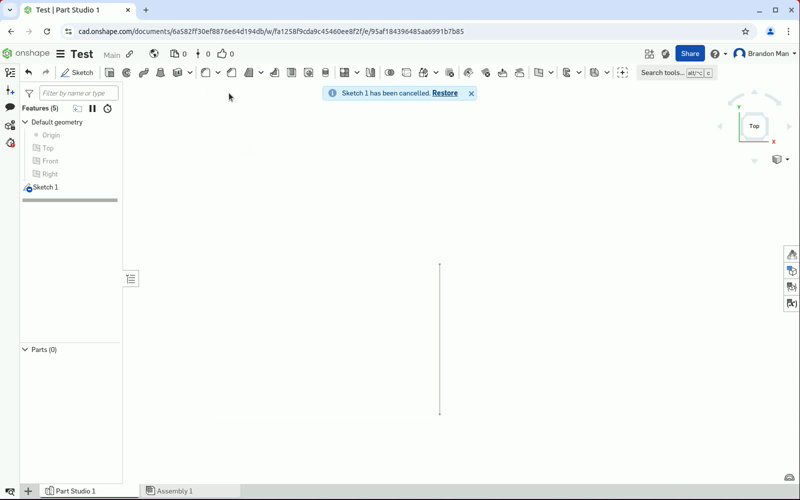
key(shift+s)
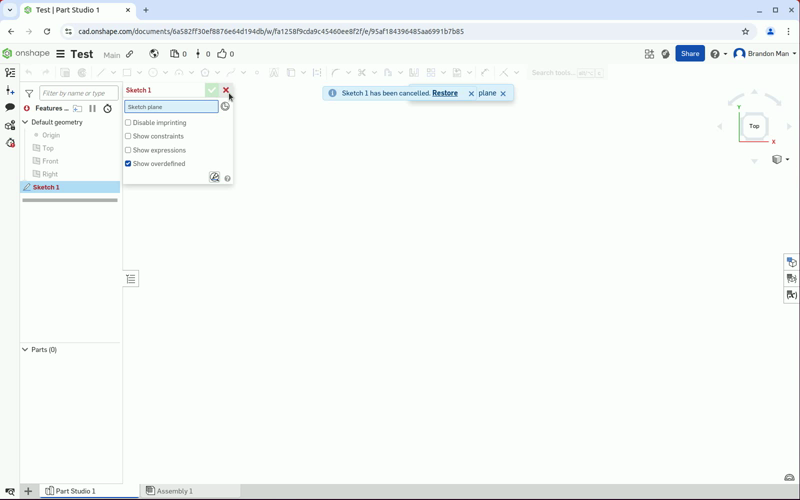
mouse_move(73, 150)
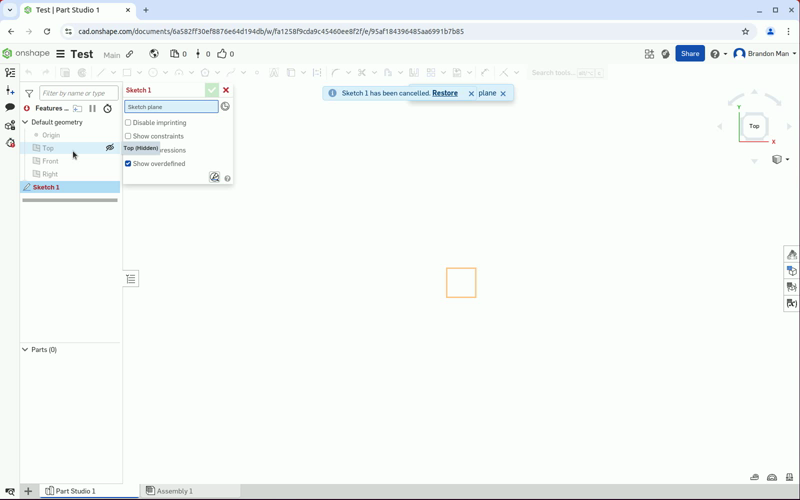
click(73, 150)
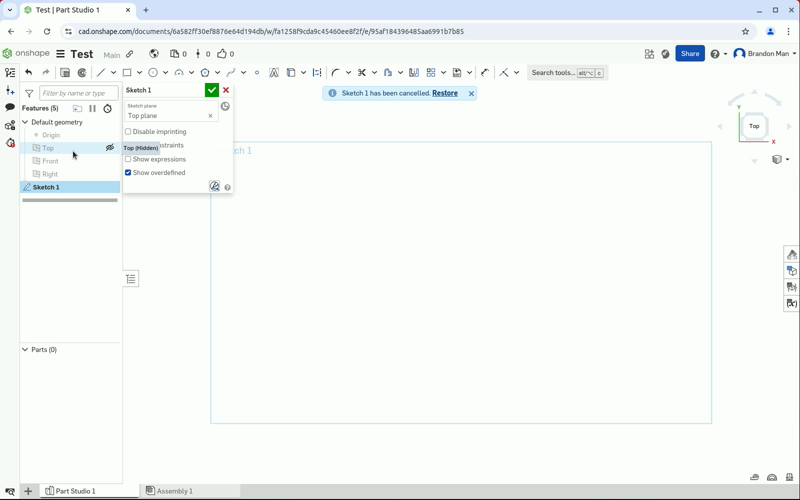
mouse_move(73, 352)
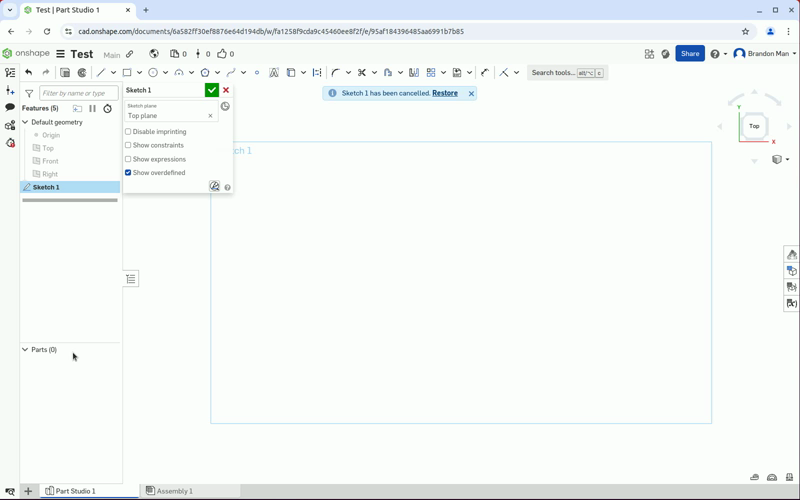
key(y)
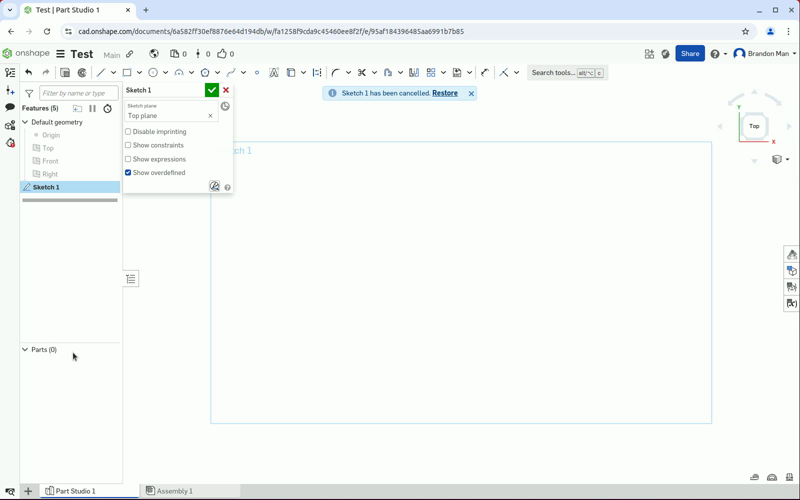
key(l)
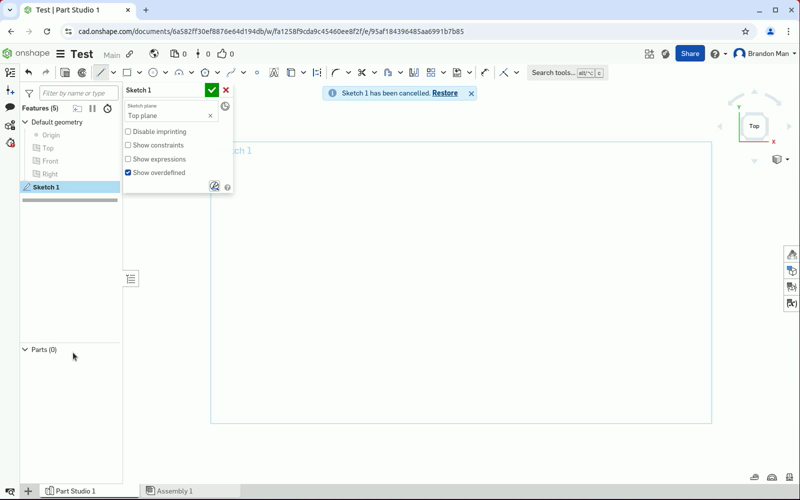
key_down(shift)
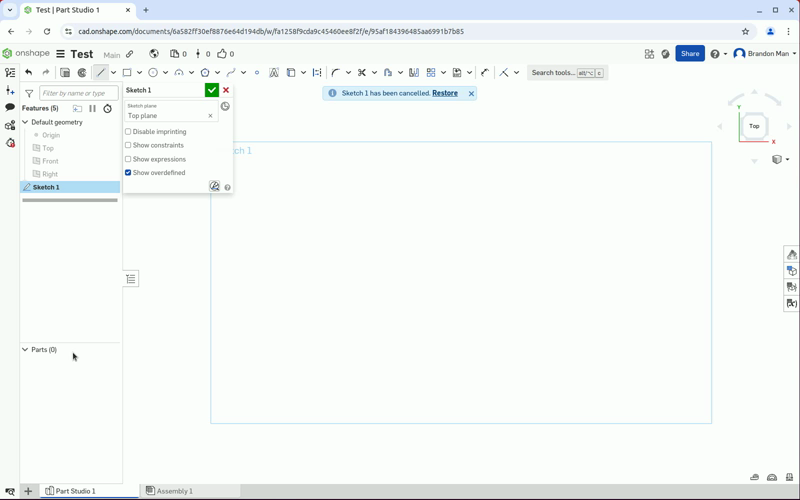
mouse_move(368, 267)
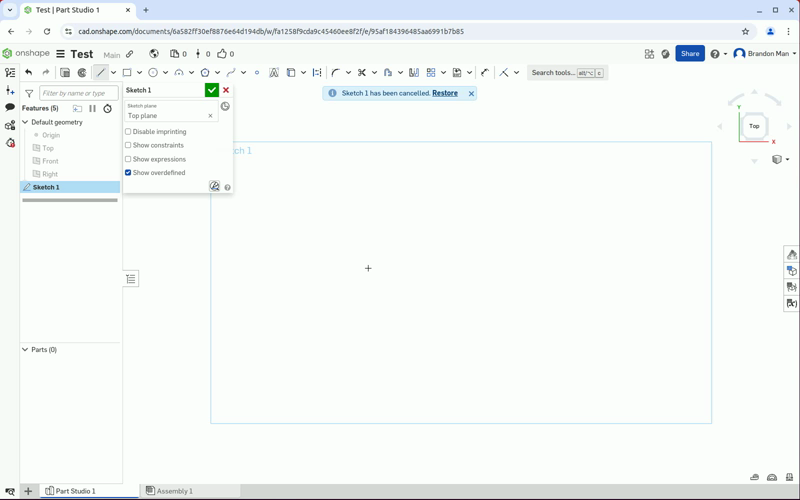
click(368, 267)
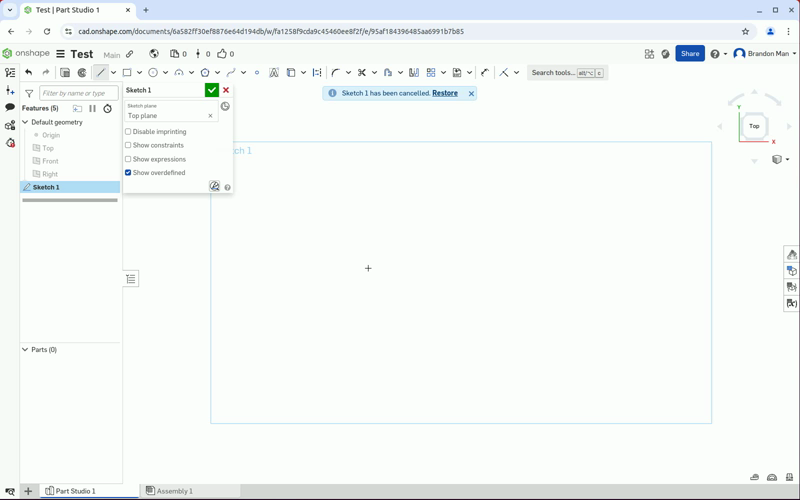
key_up(shift)
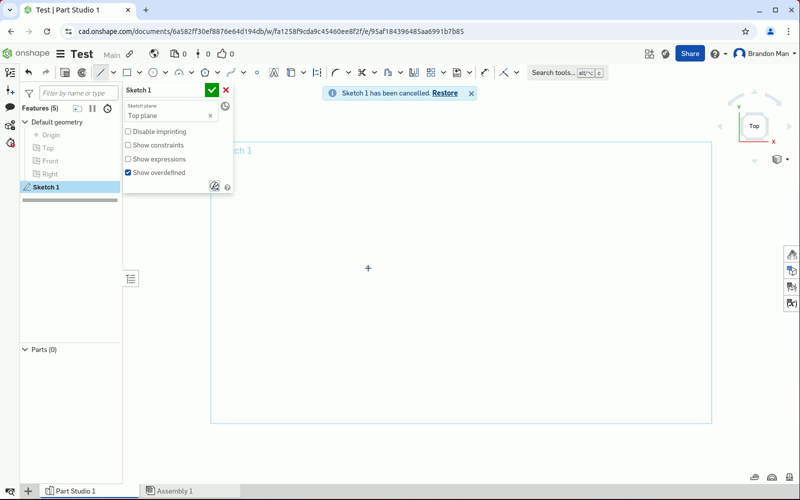
key_down(shift)
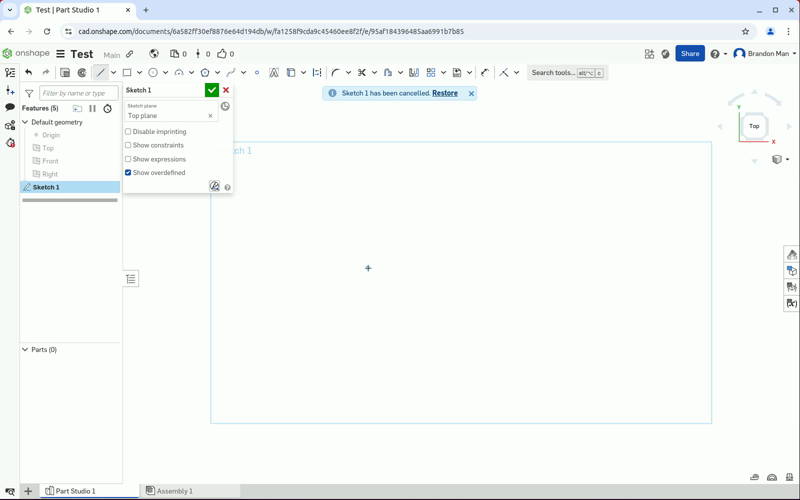
mouse_move(398, 267)
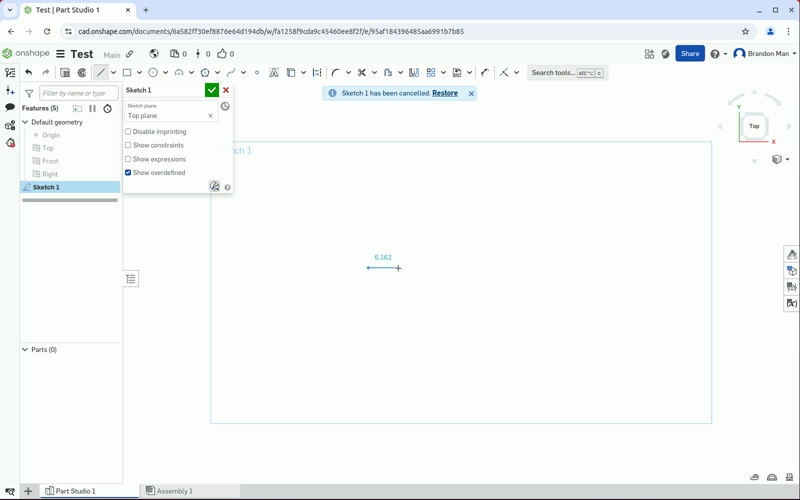
mouse_move(378, 262)
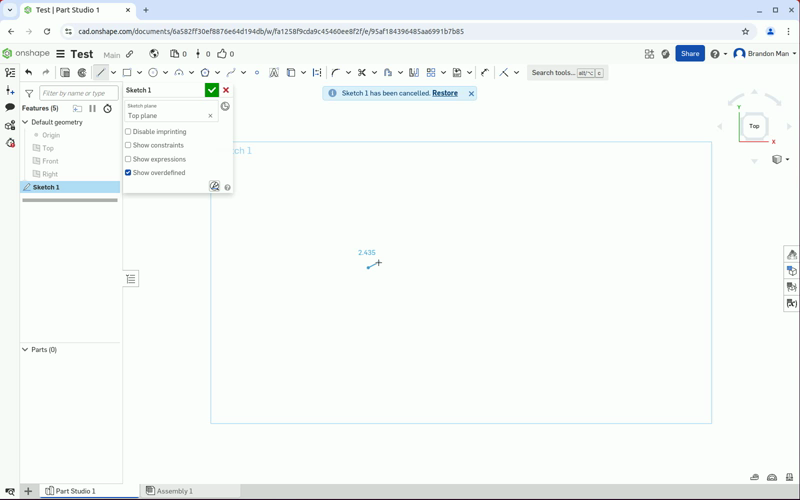
click(378, 262)
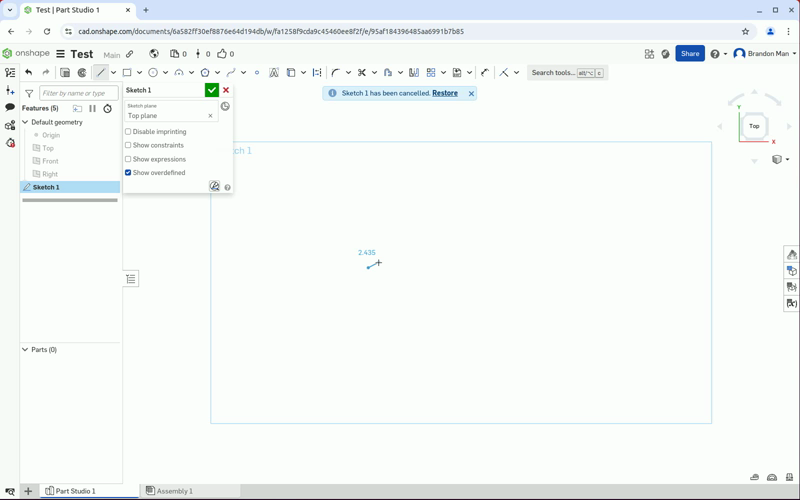
key_up(shift)
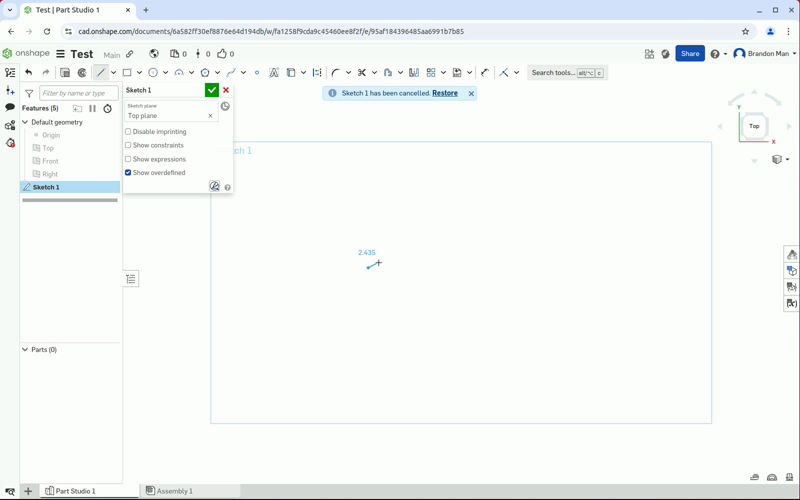
key_down(shift)
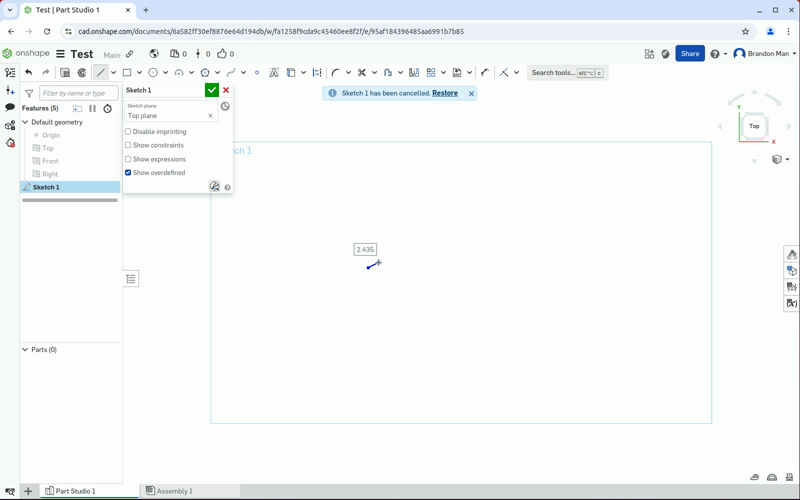
mouse_move(408, 262)
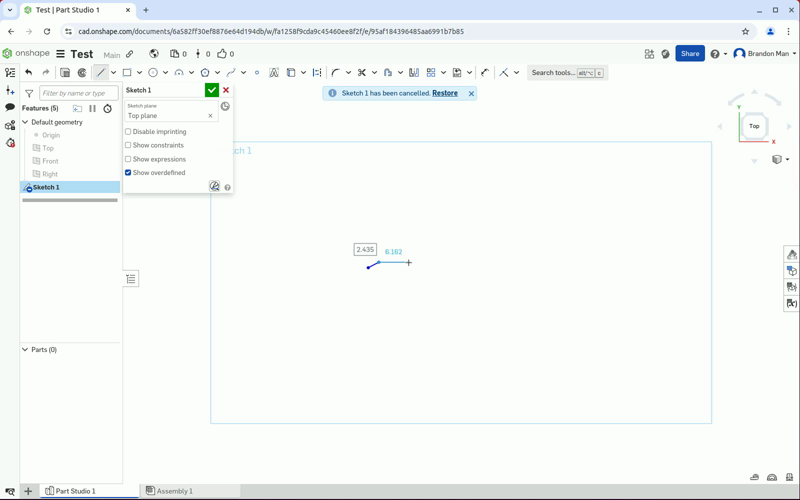
mouse_move(378, 251)
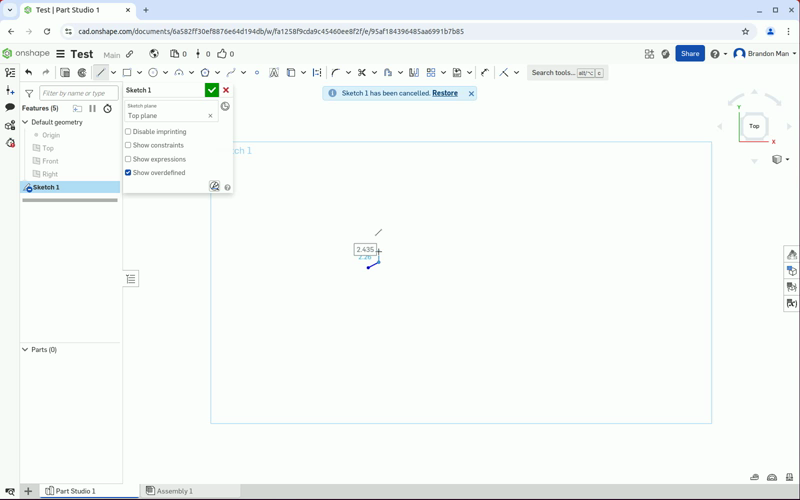
click(378, 251)
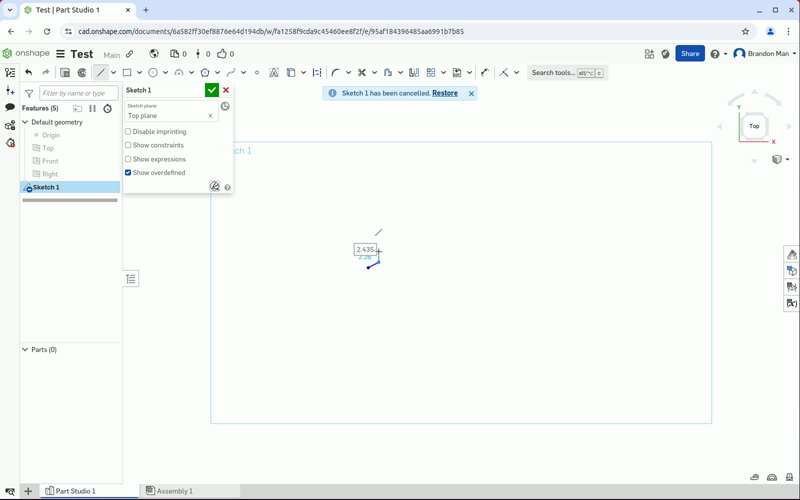
key_up(shift)
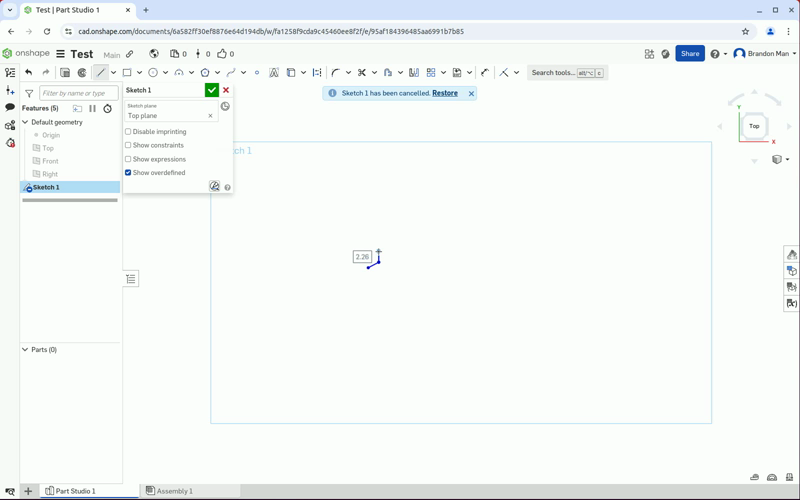
key_down(shift)
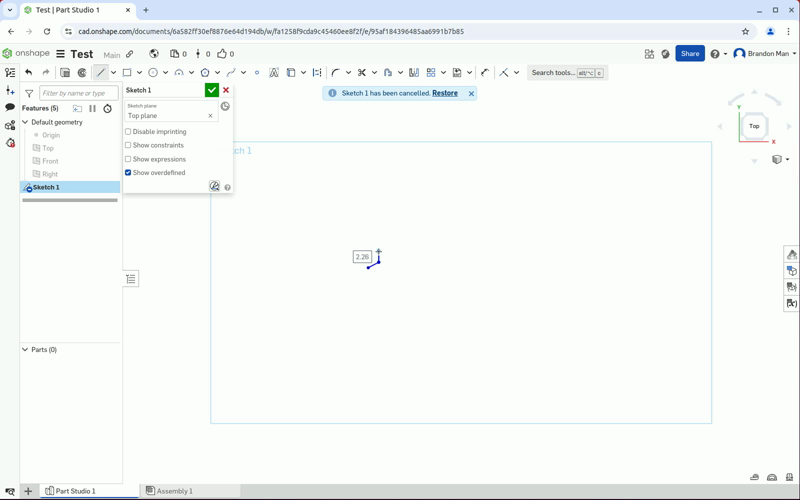
mouse_move(408, 251)
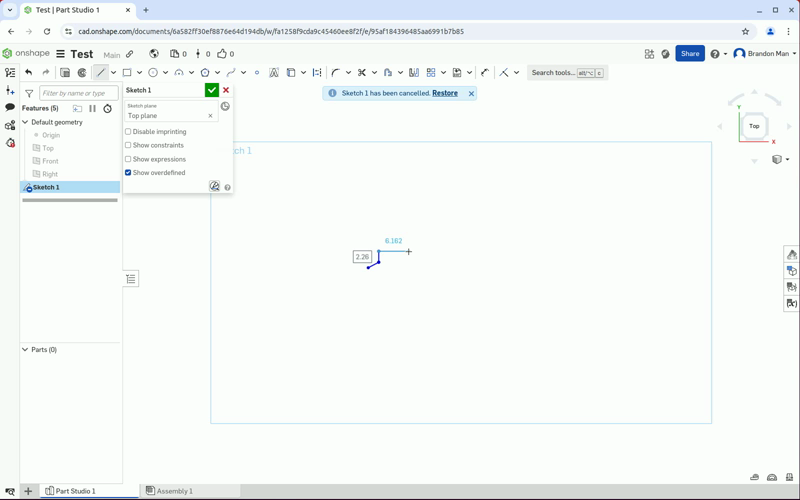
mouse_move(368, 251)
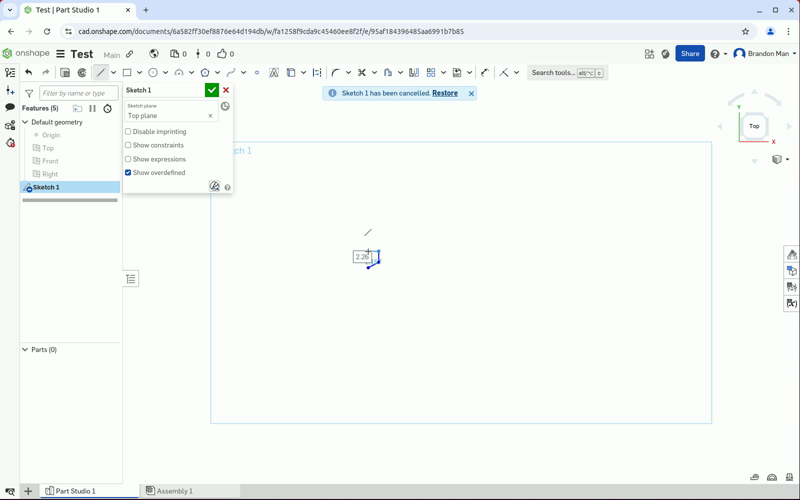
click(368, 251)
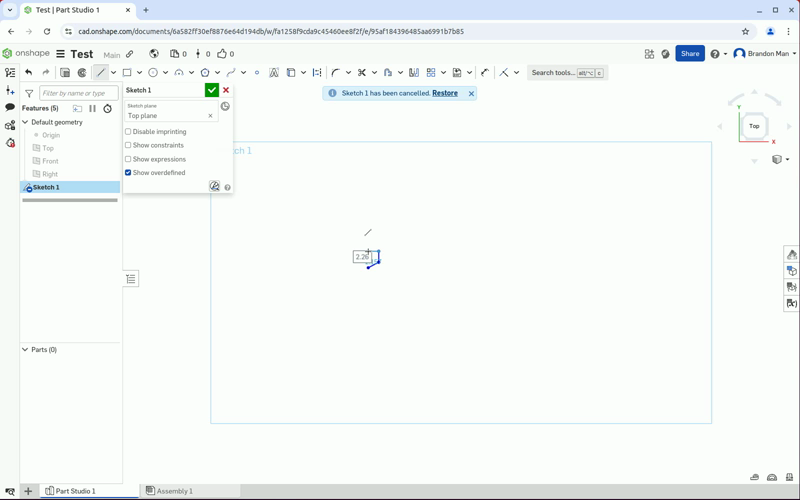
key_up(shift)
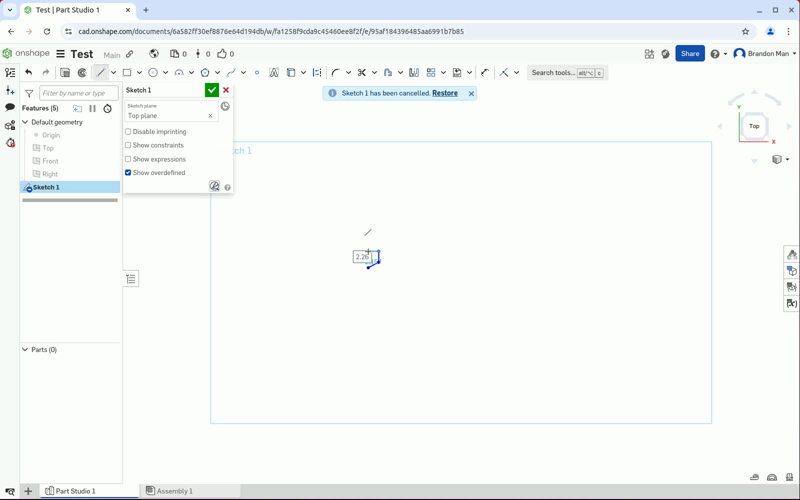
mouse_move(398, 251)
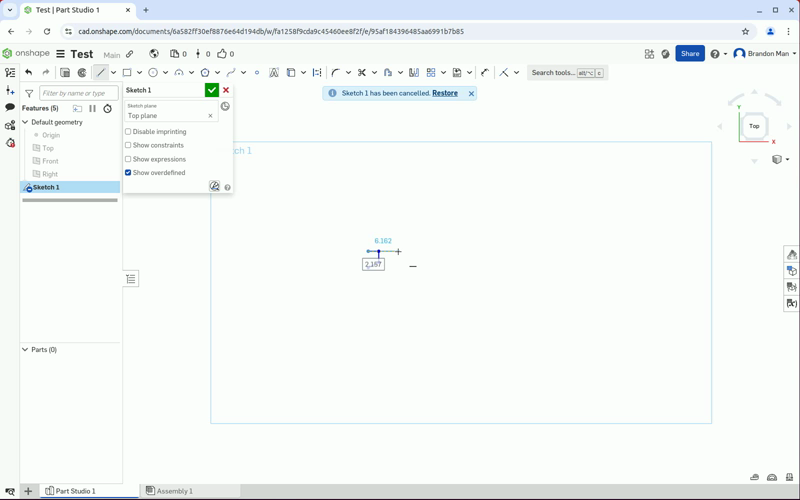
key_down(shift)
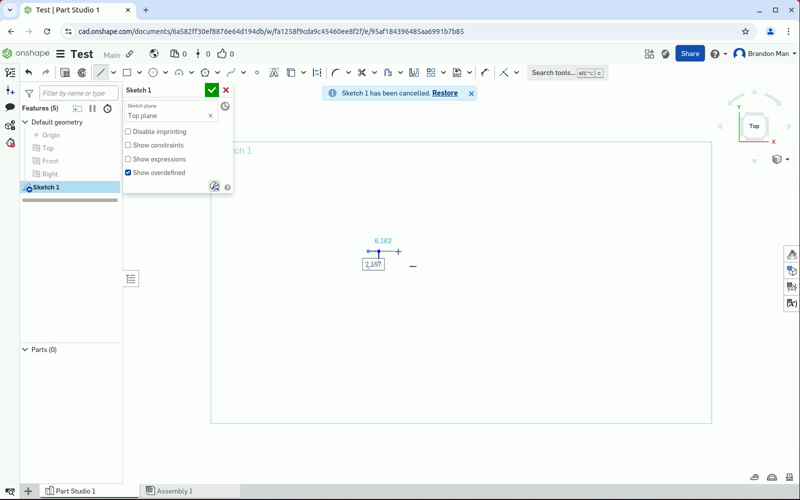
mouse_move(368, 267)
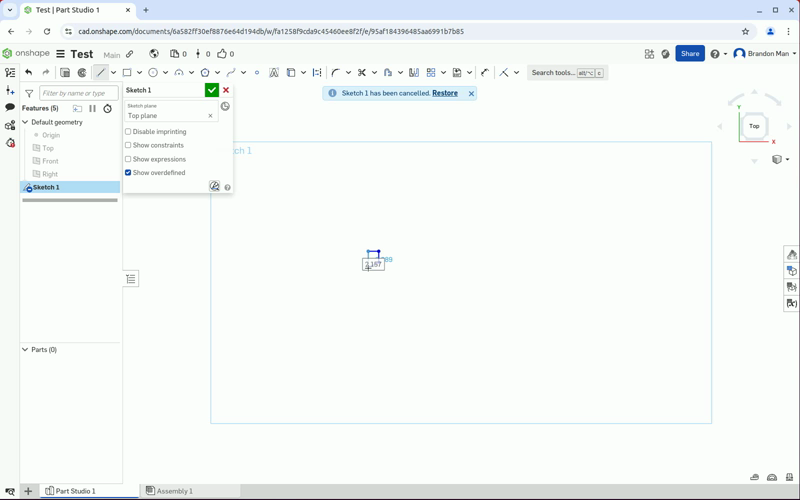
key_up(shift)
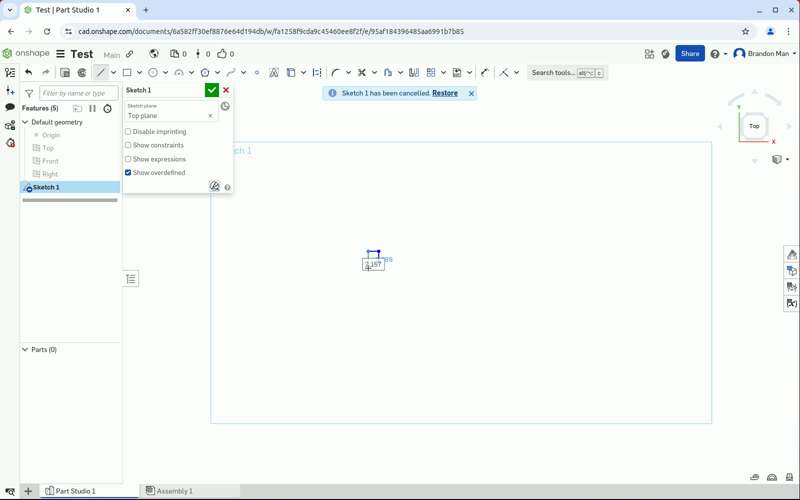
click(368, 267)
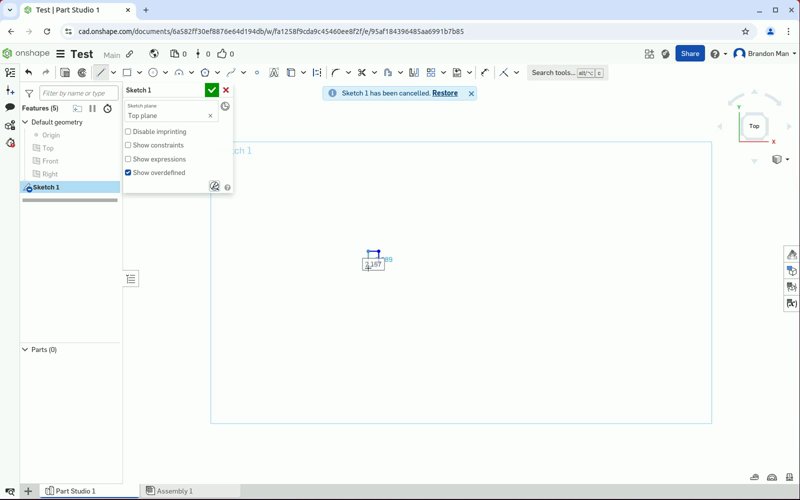
key(esc)
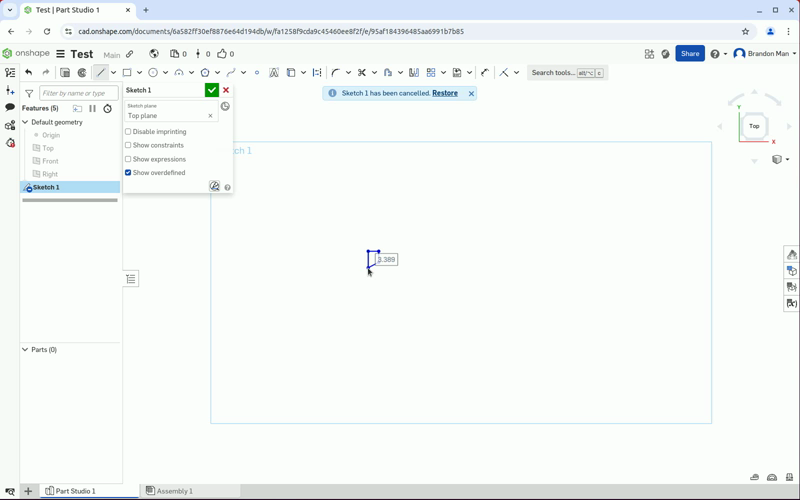
mouse_move(376, 261)
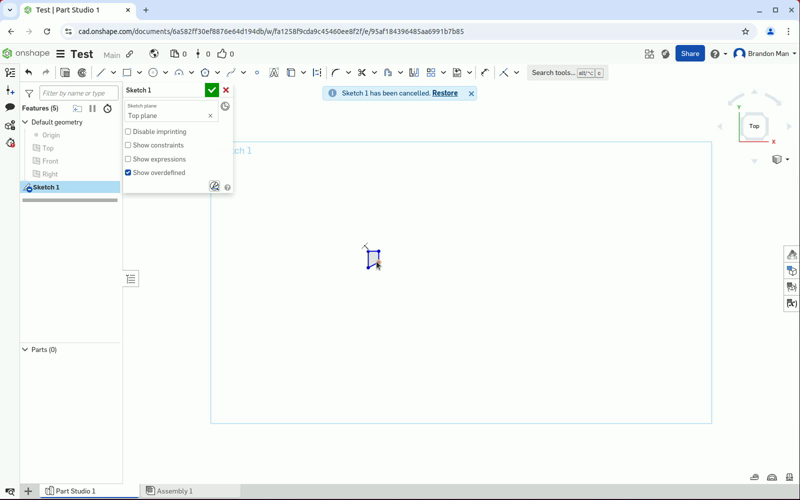
scroll(6)
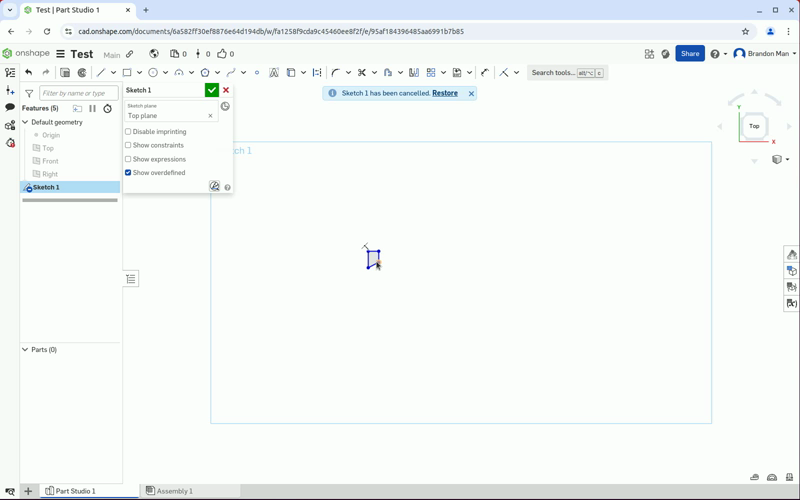
scroll(6)
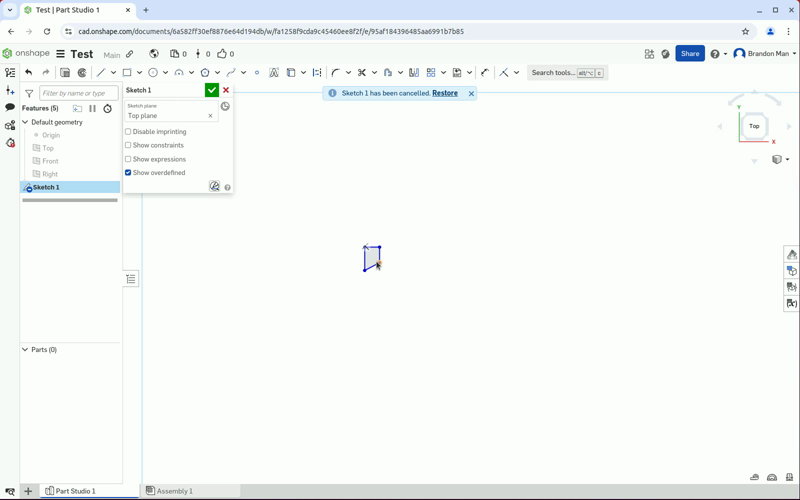
scroll(6)
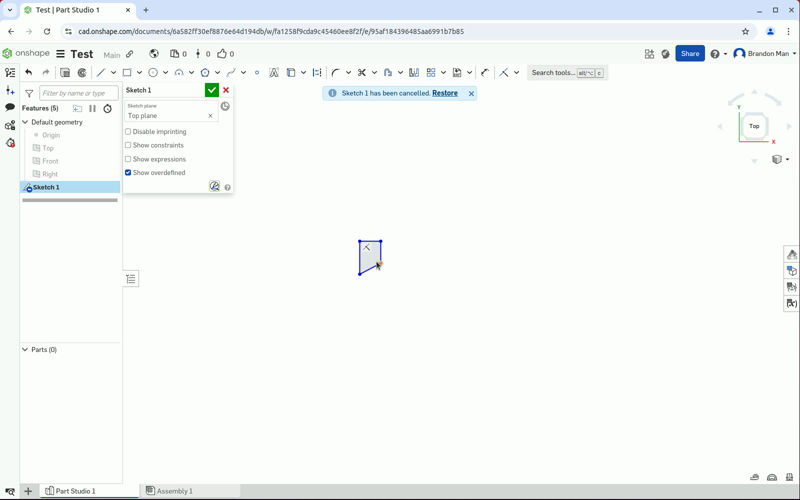
scroll(6)
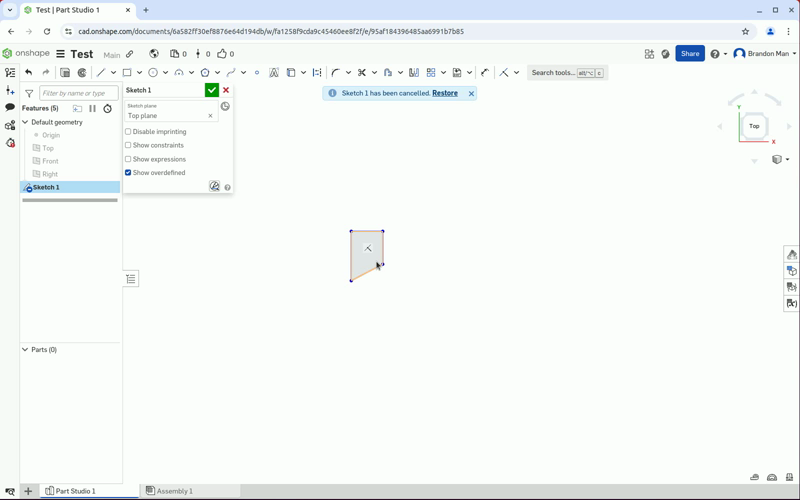
scroll(6)
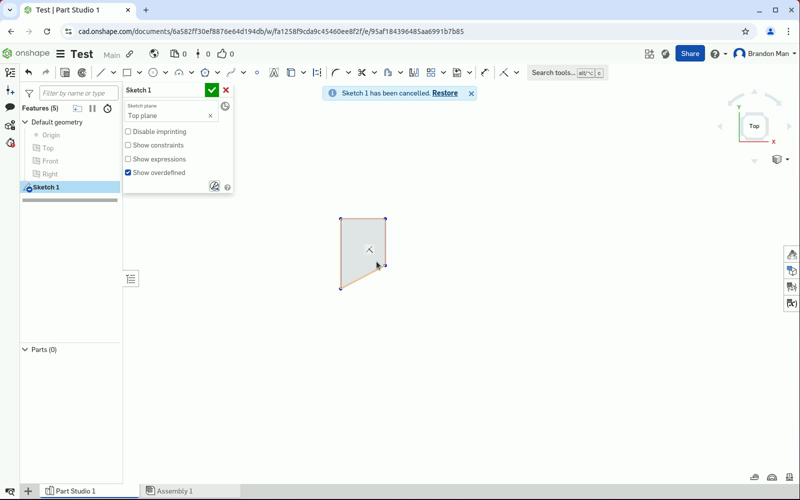
scroll(6)
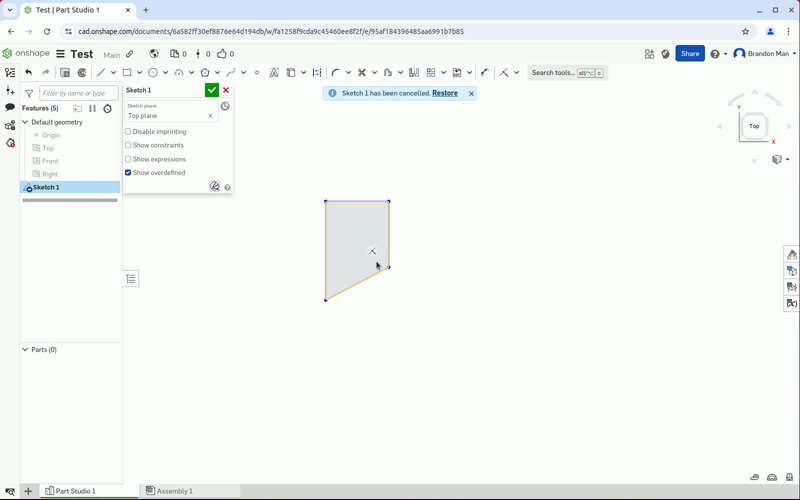
scroll(6)
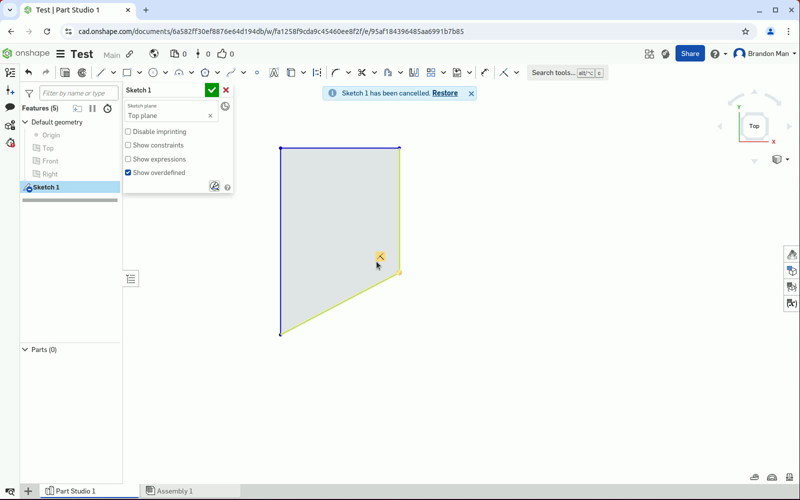
click(376, 261)
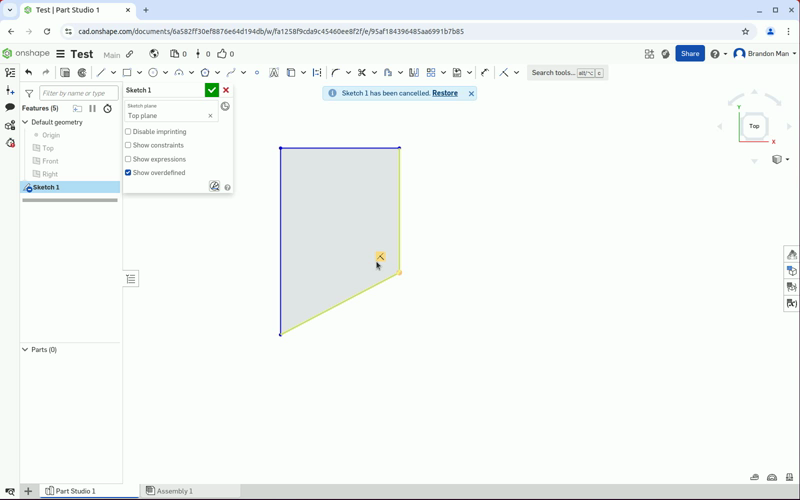
scroll(-6)
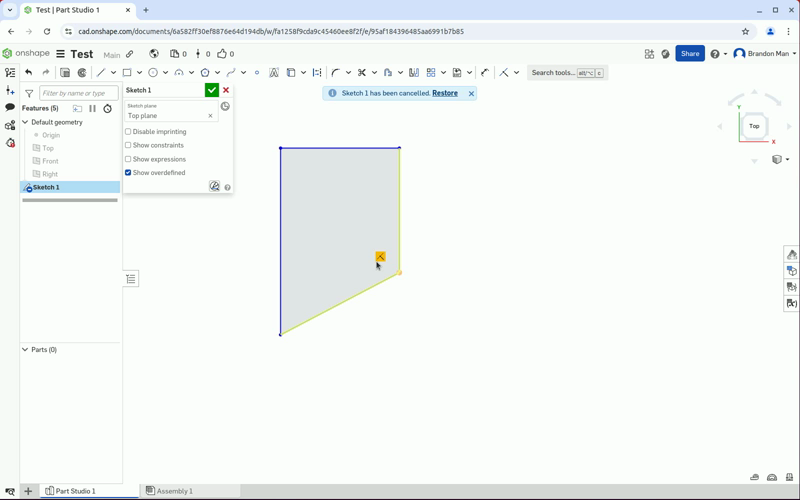
scroll(-6)
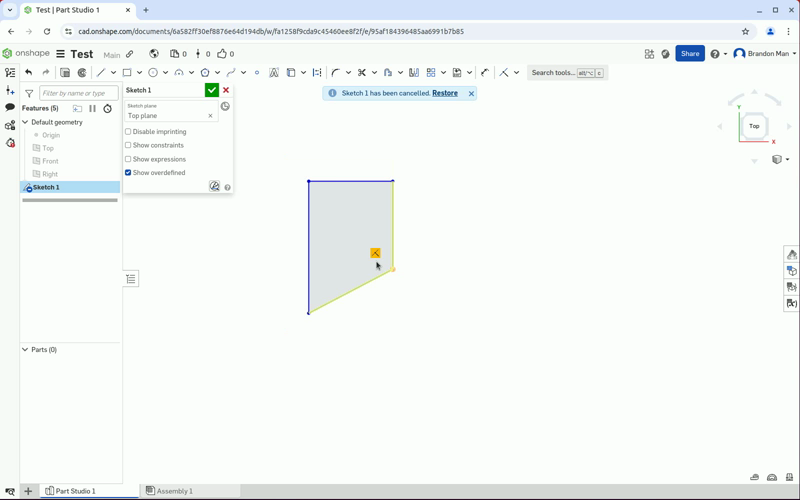
scroll(-6)
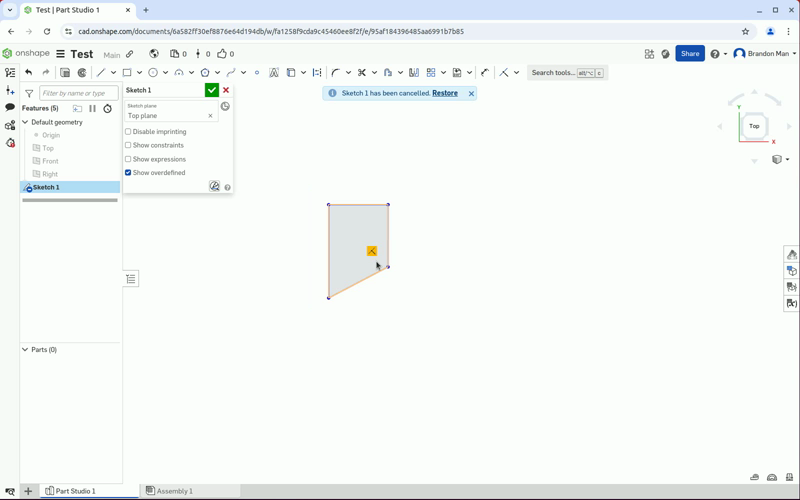
scroll(-6)
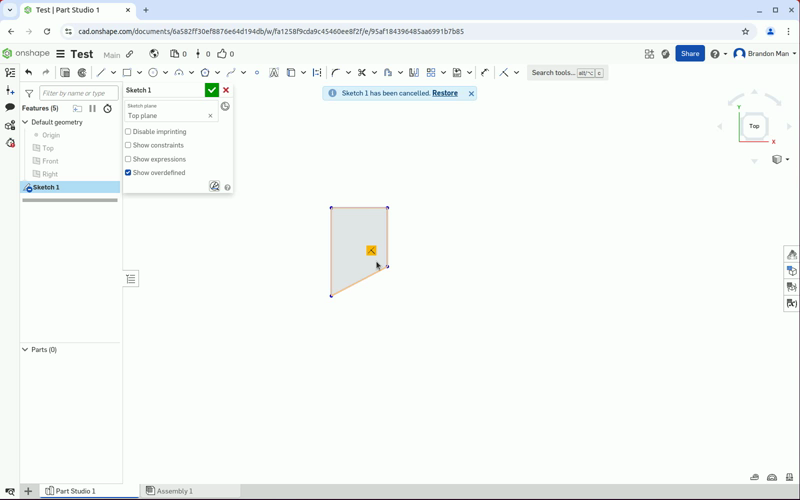
scroll(-6)
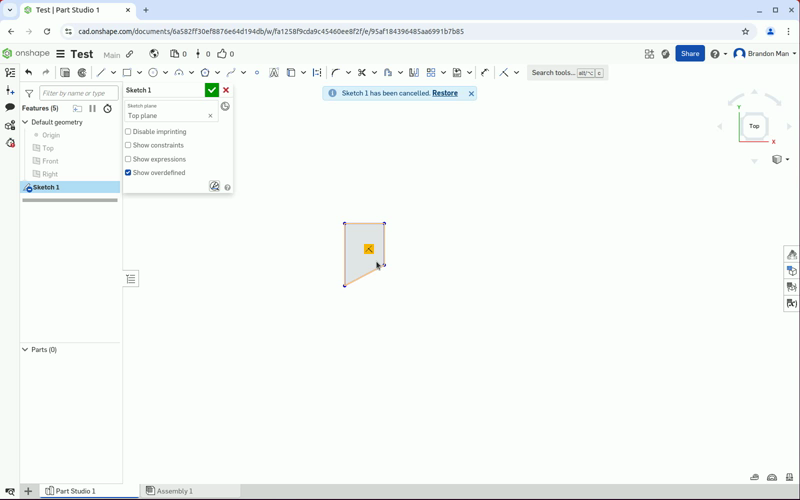
scroll(-6)
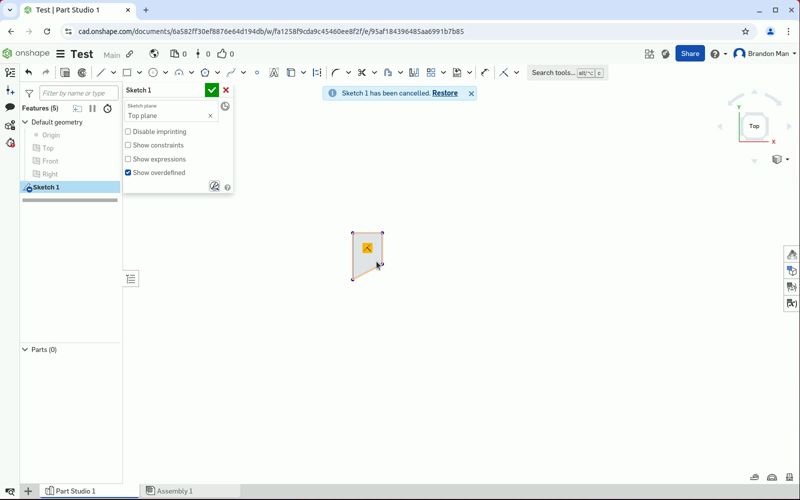
scroll(-6)
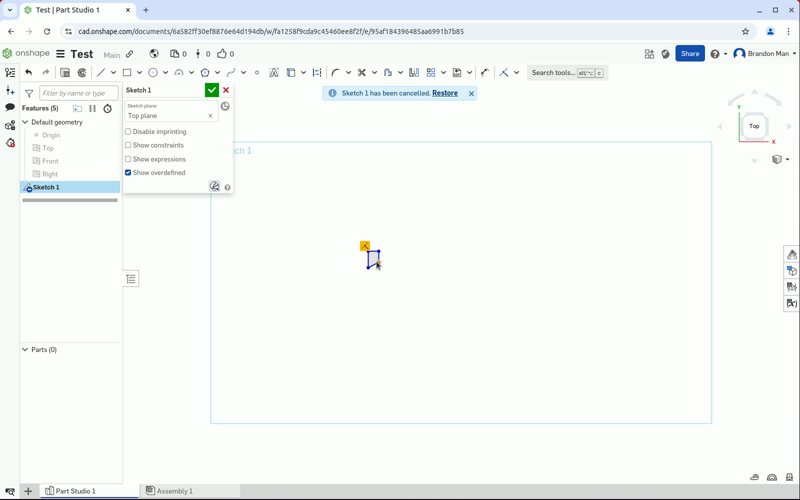
mouse_move(73, 352)
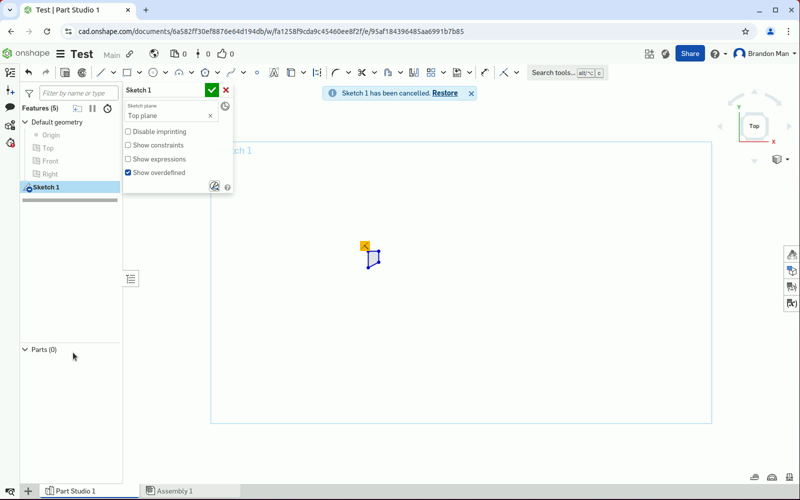
key(shift+y)
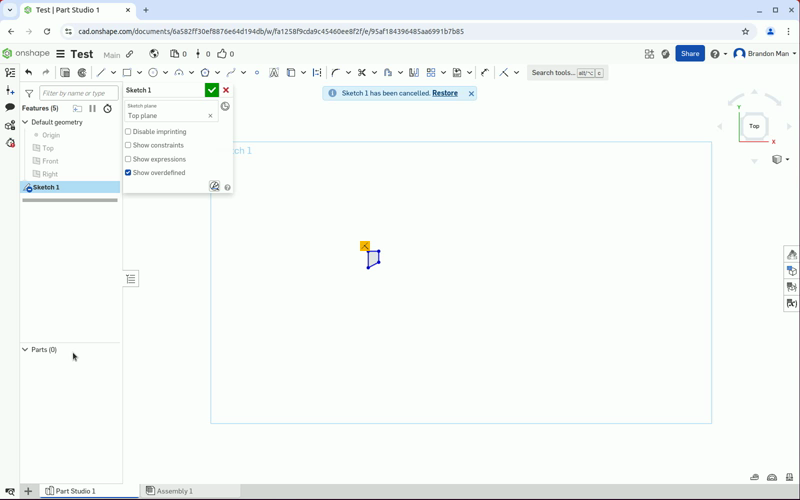
key(shift+e)
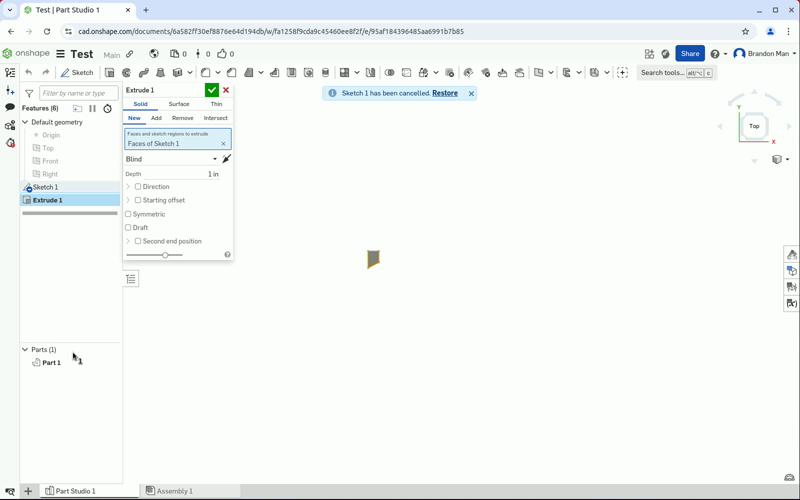
mouse_move(143, 106)
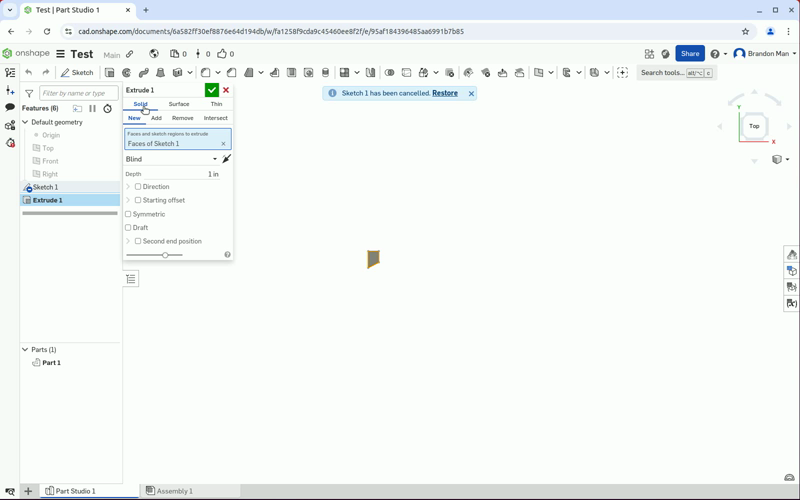
click(143, 106)
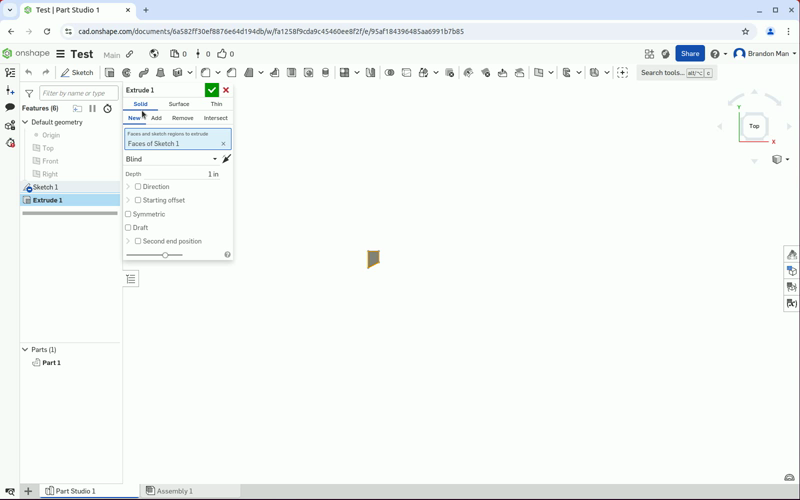
mouse_move(137, 120)
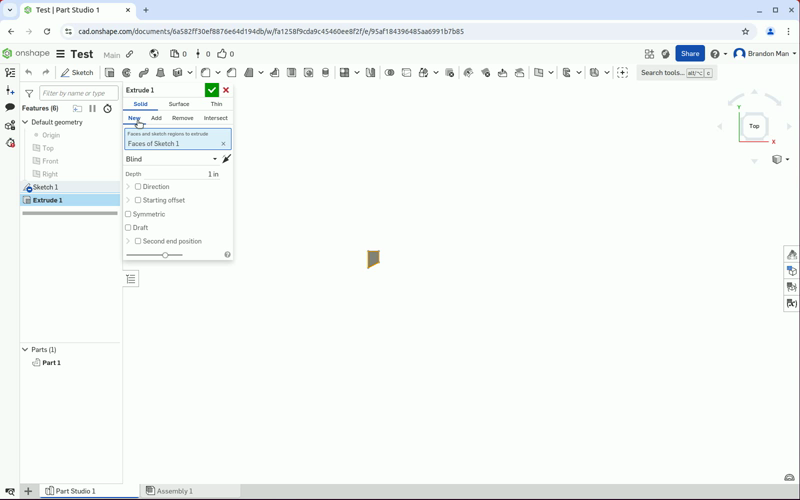
click(137, 120)
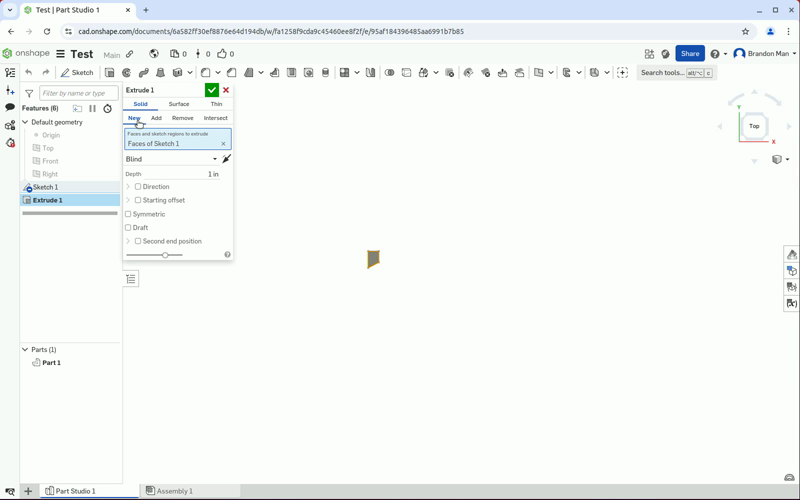
key(tab, 4)
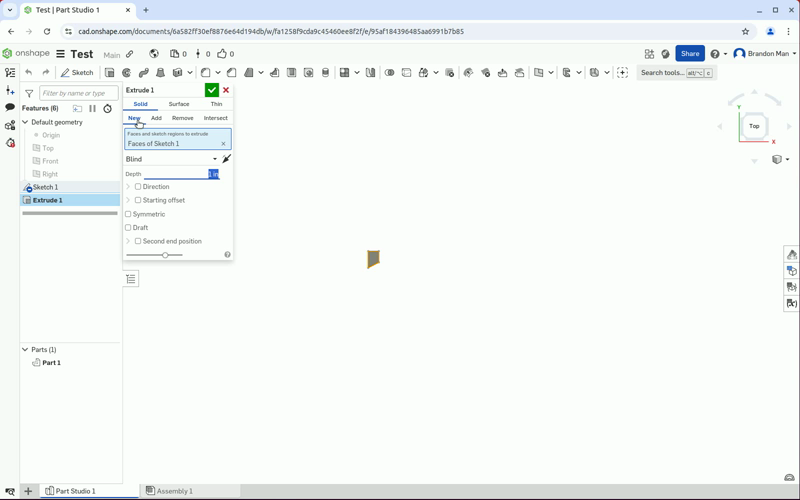
text(2.166)
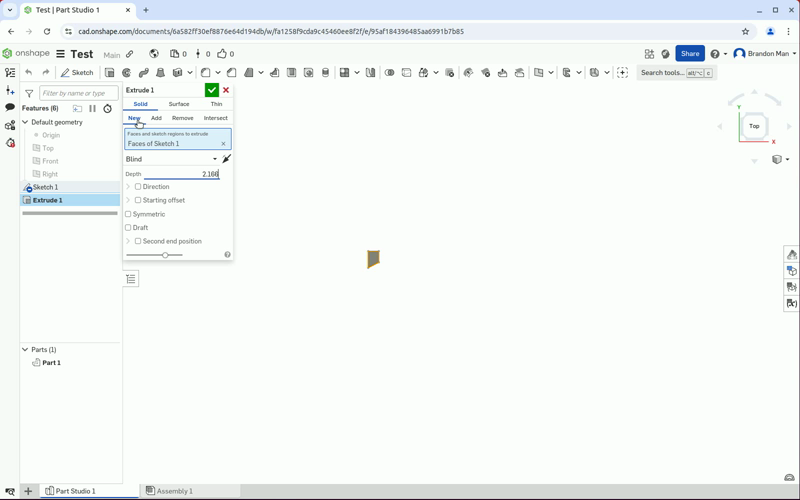
key(enter)
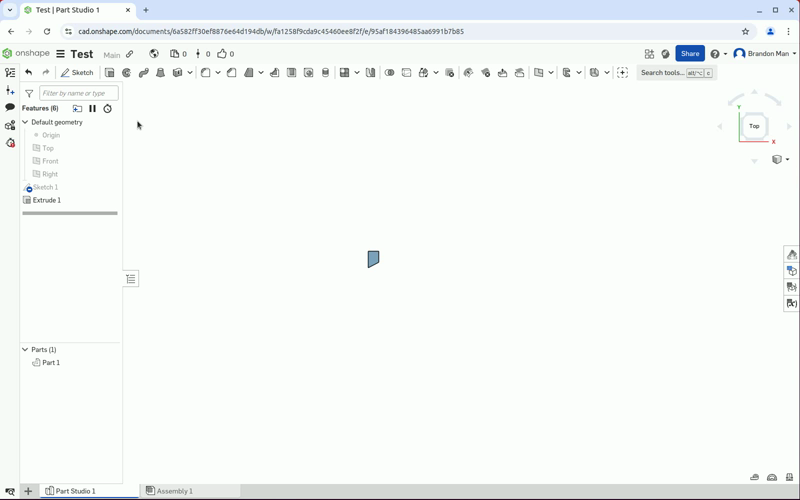
key(shift+h)
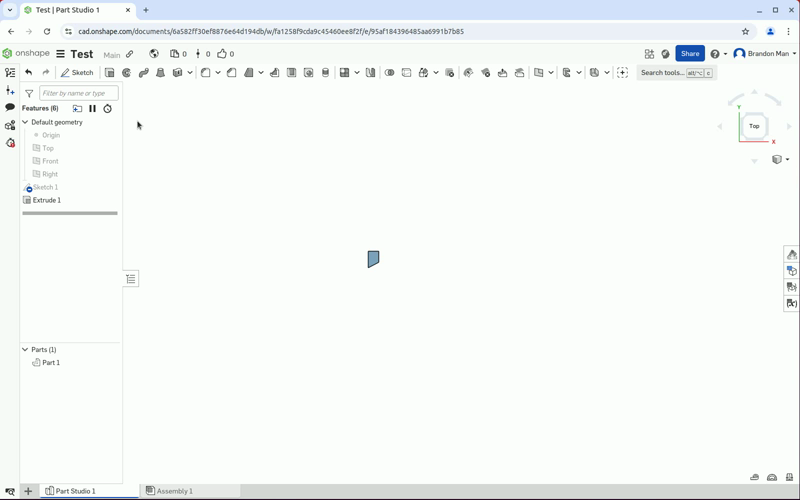
key(shift+h)
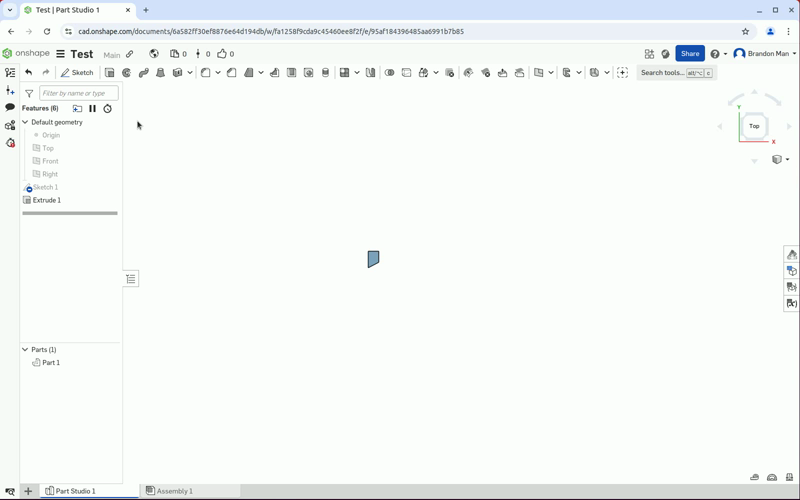
mouse_move(73, 189)
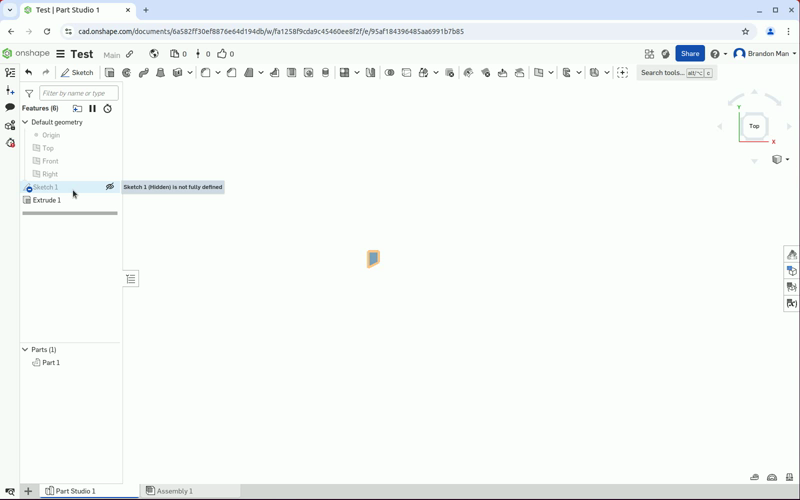
click(73, 189)
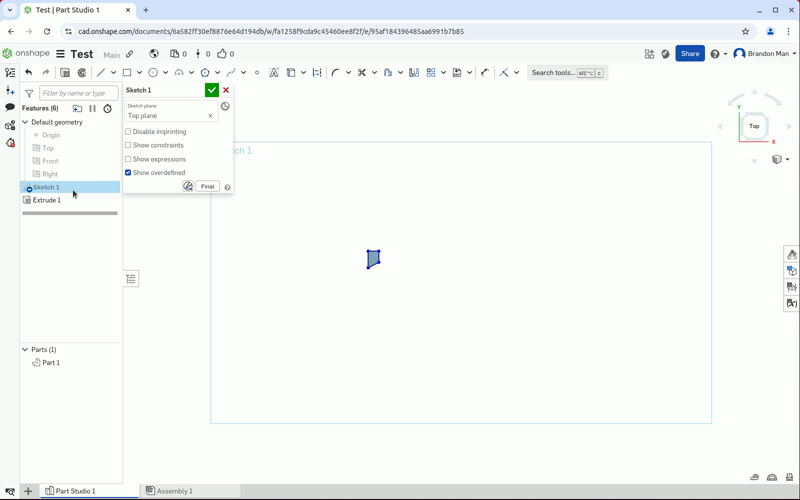
mouse_move(229, 92)
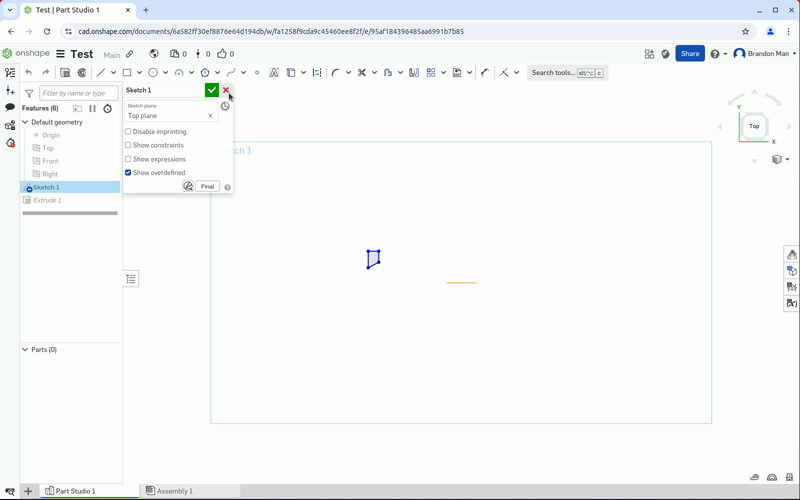
click(229, 92)
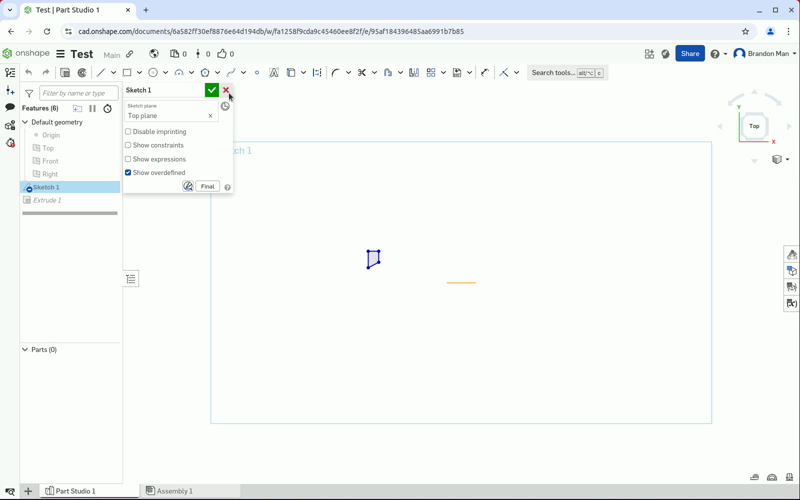
key(shift+s)
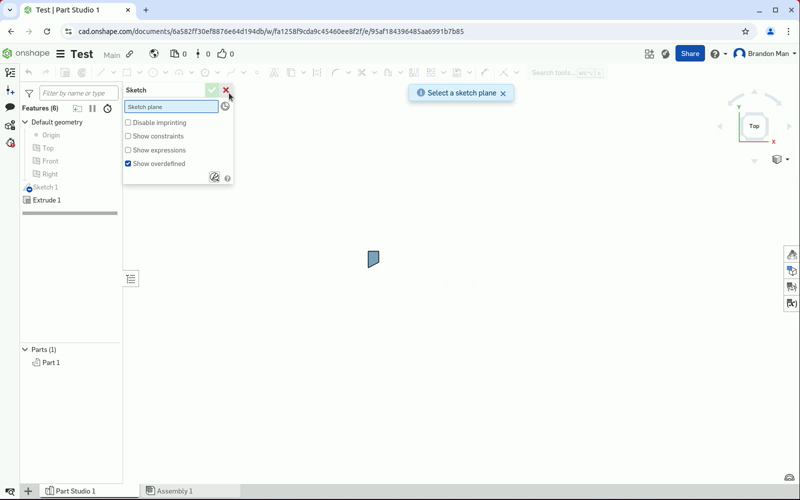
mouse_move(73, 150)
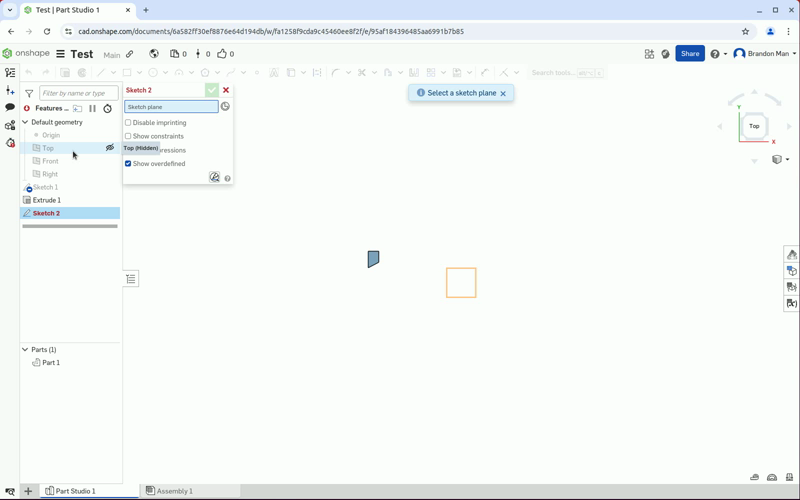
click(73, 150)
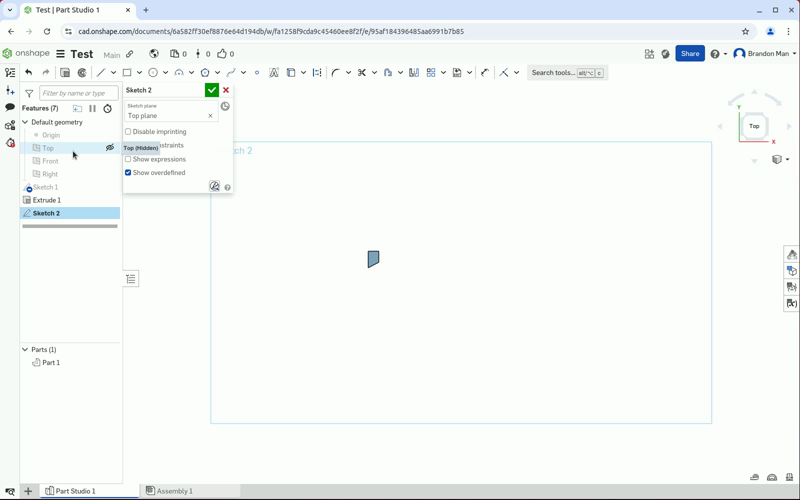
mouse_move(73, 352)
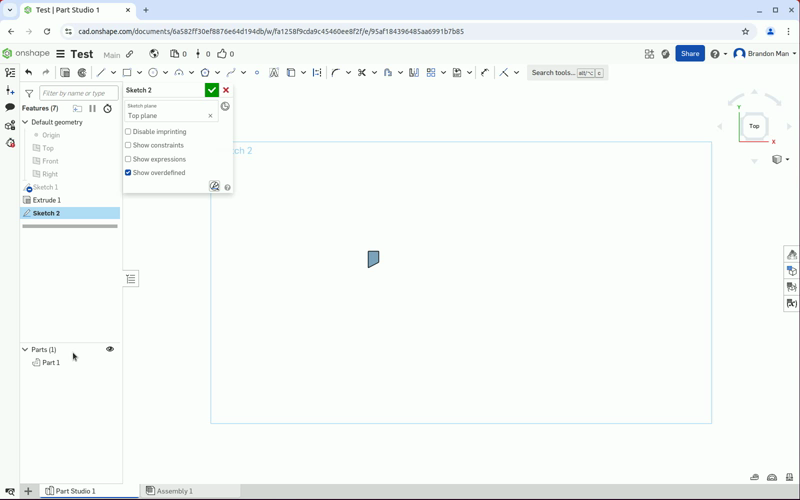
key(y)
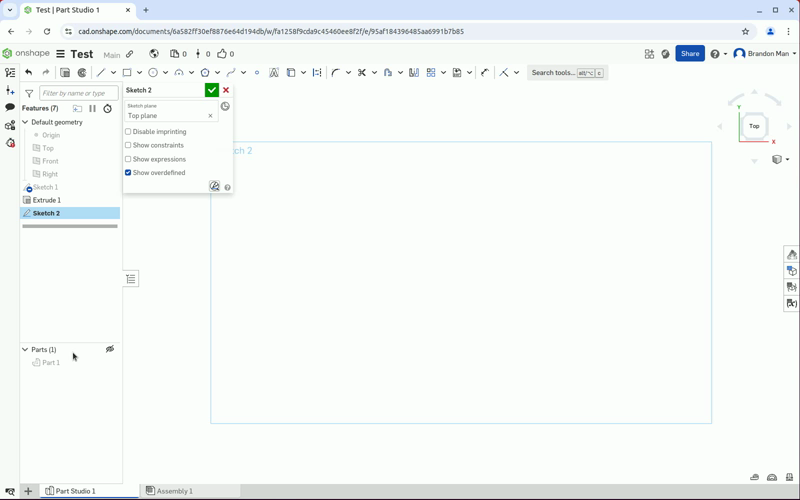
key(l)
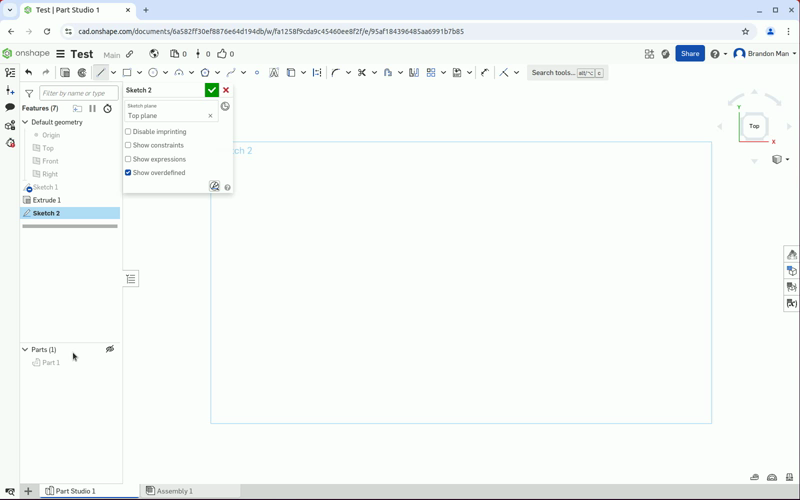
key_down(shift)
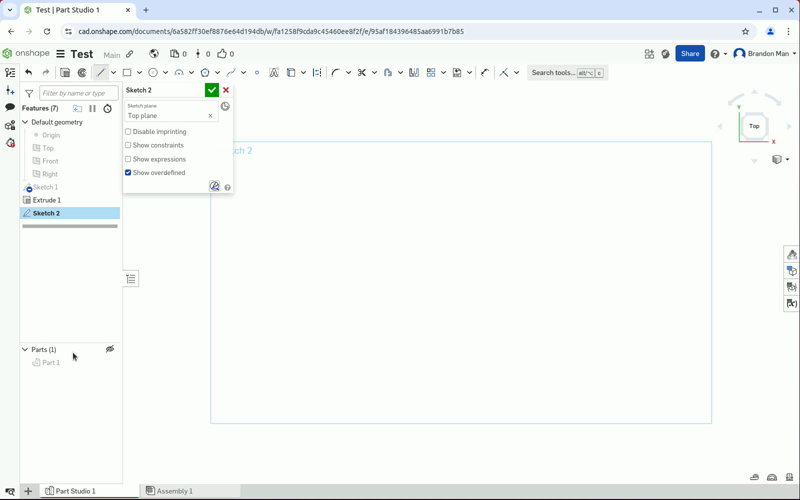
mouse_move(358, 262)
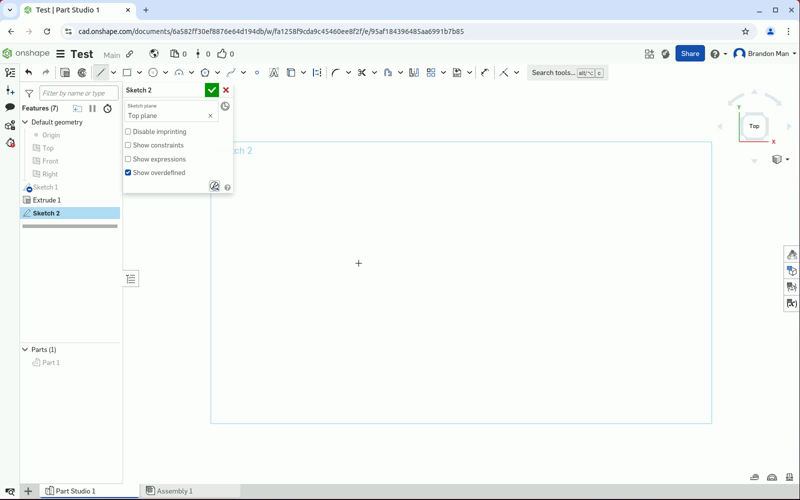
click(358, 262)
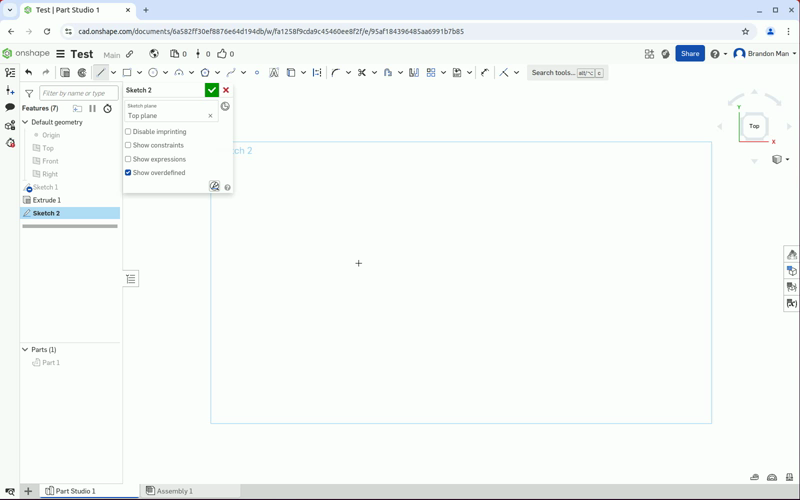
key_up(shift)
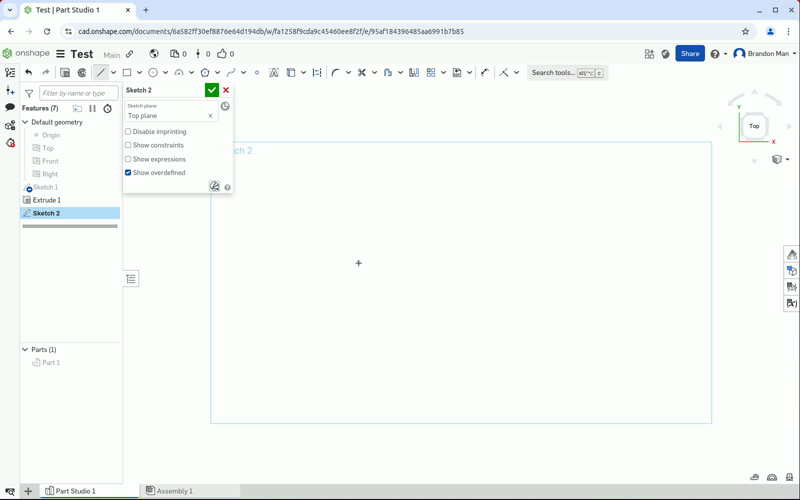
key_down(shift)
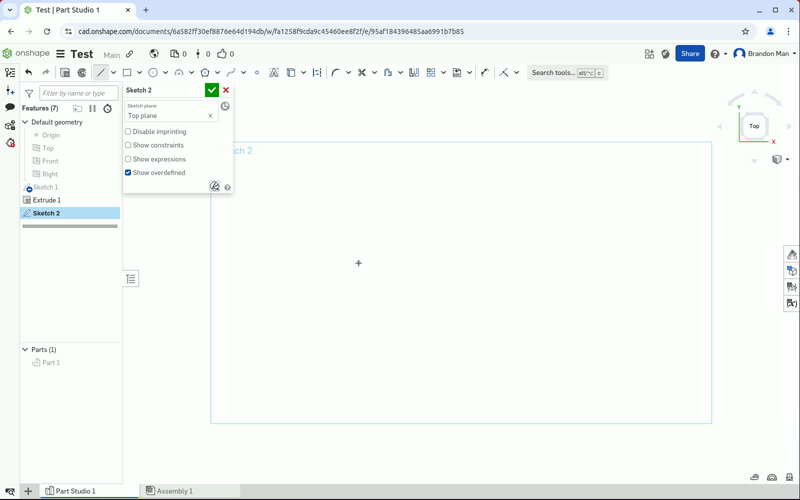
mouse_move(388, 262)
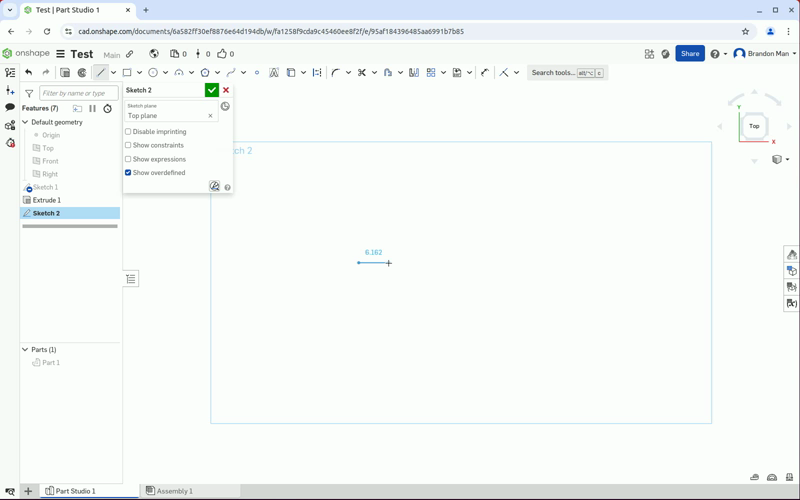
mouse_move(369, 268)
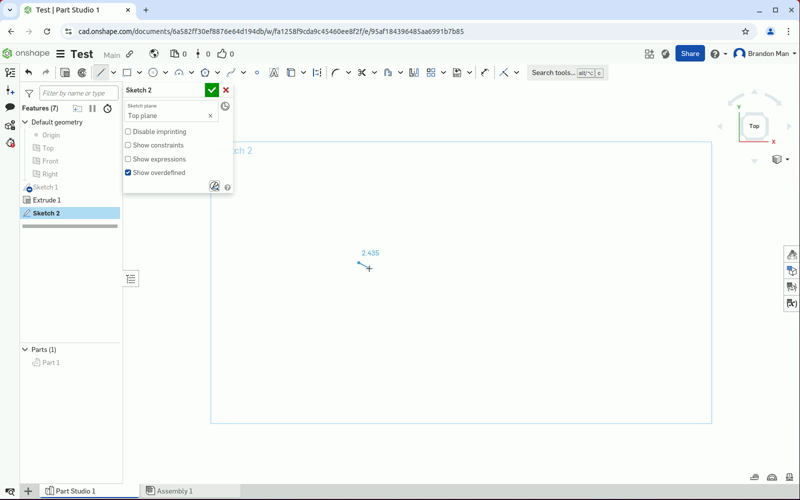
click(369, 268)
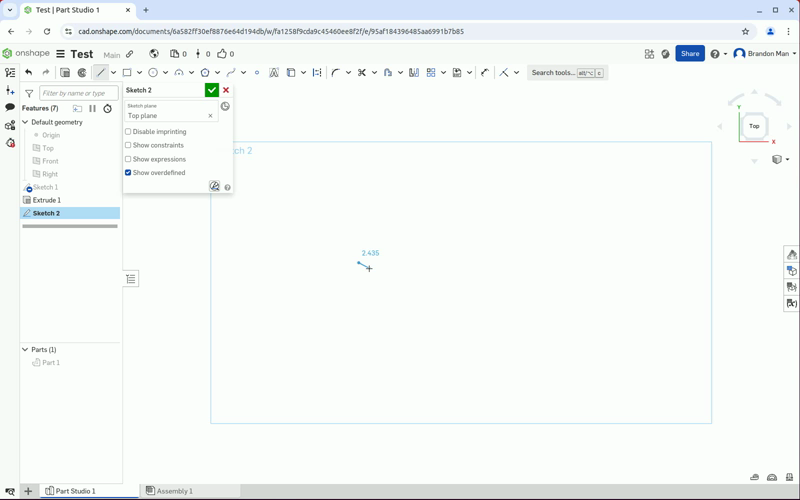
key_up(shift)
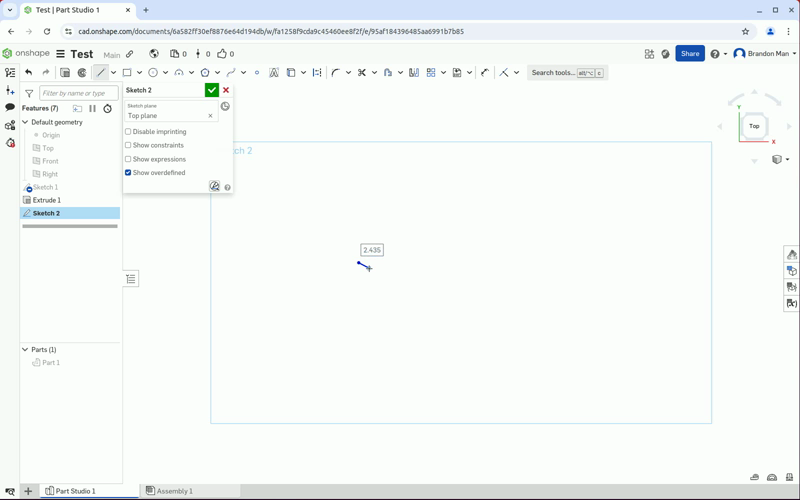
key_down(shift)
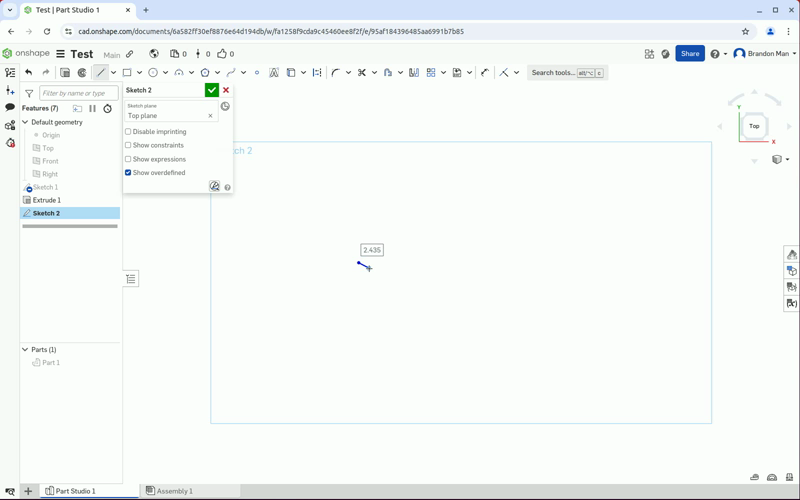
mouse_move(399, 268)
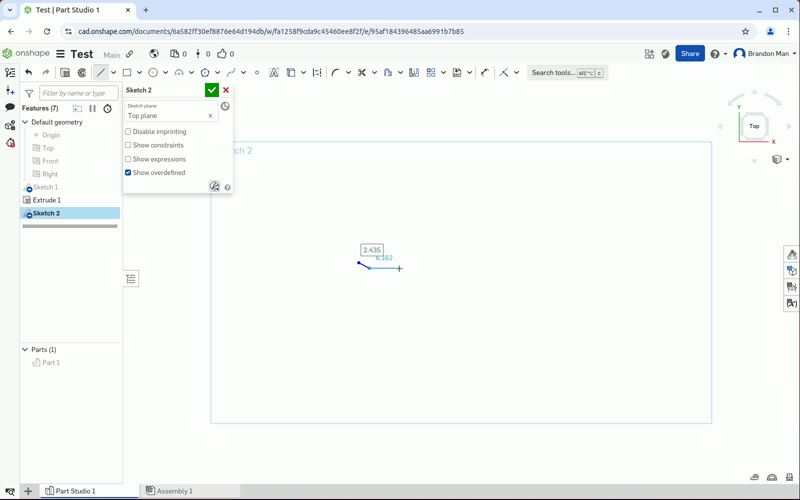
mouse_move(369, 252)
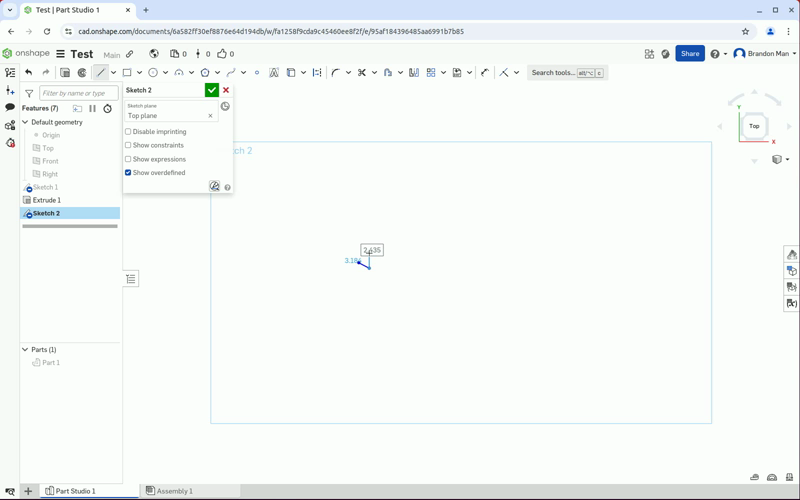
click(369, 252)
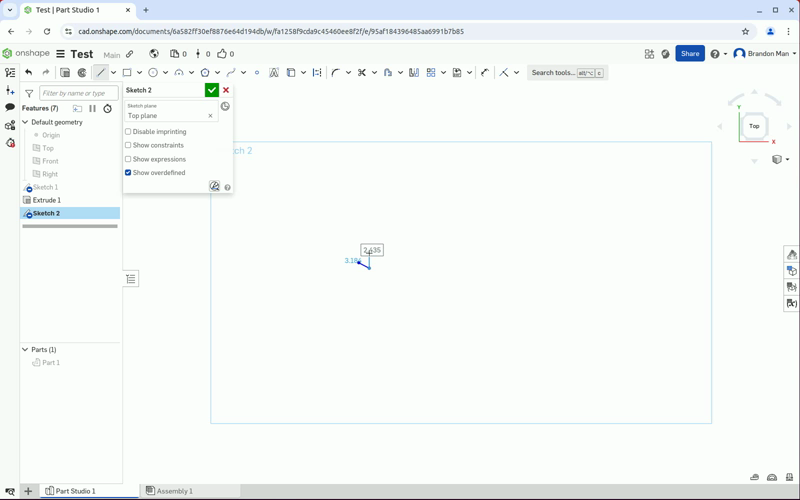
key_up(shift)
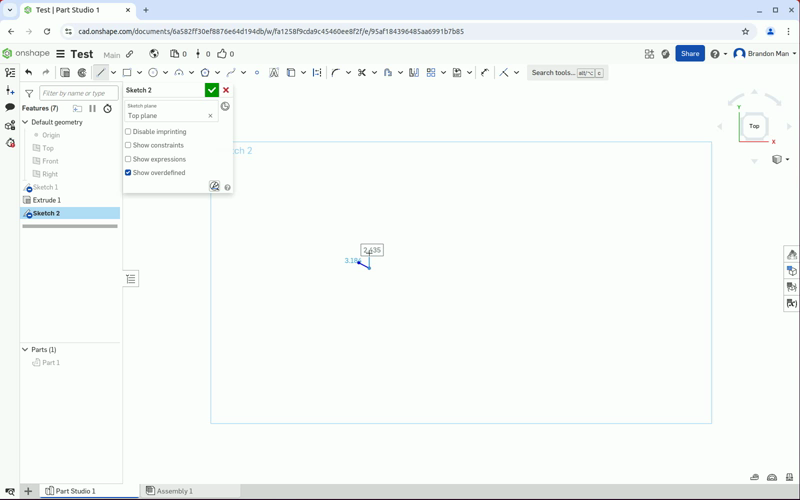
key_down(shift)
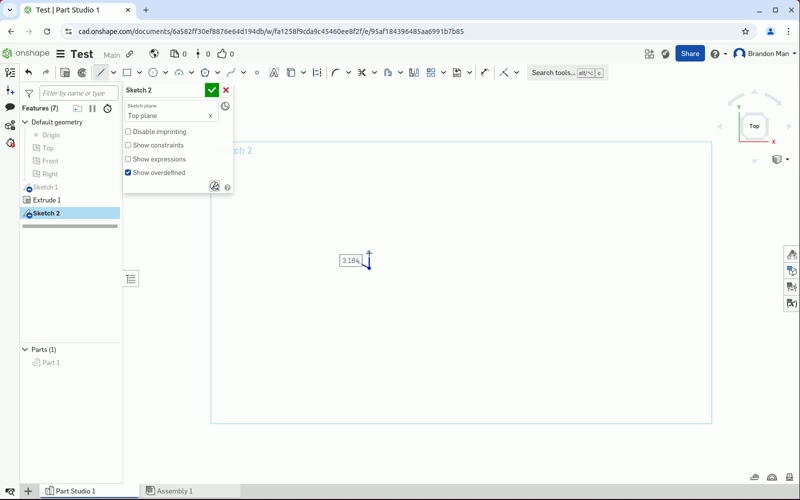
mouse_move(399, 252)
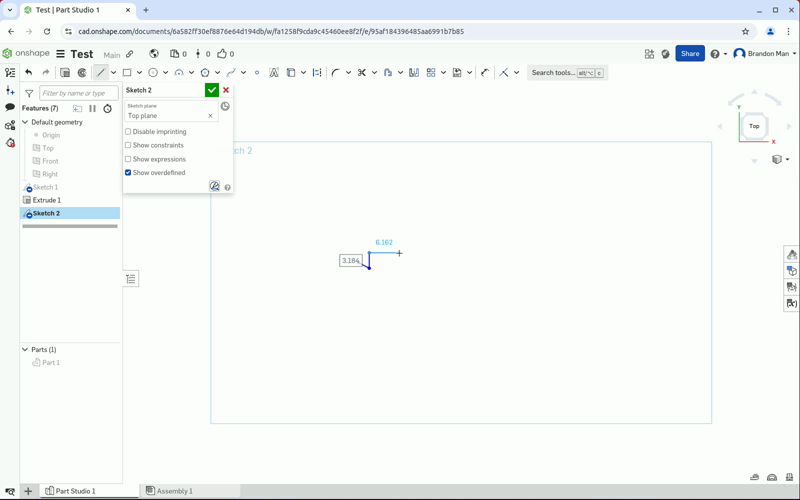
mouse_move(358, 252)
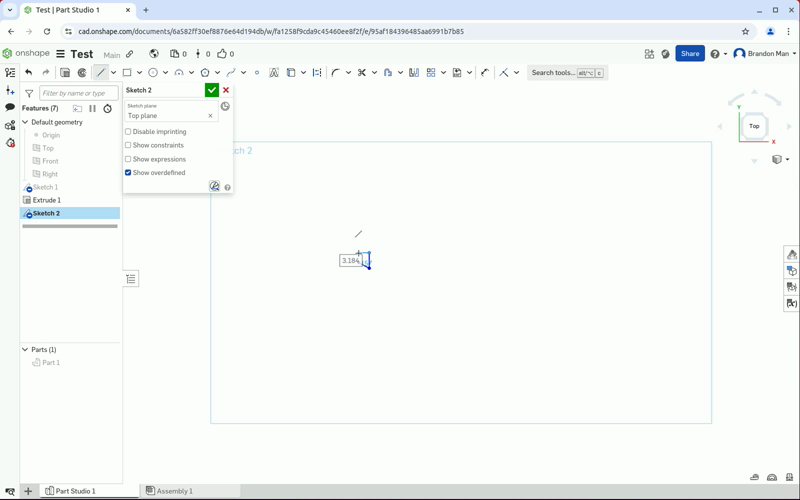
click(358, 252)
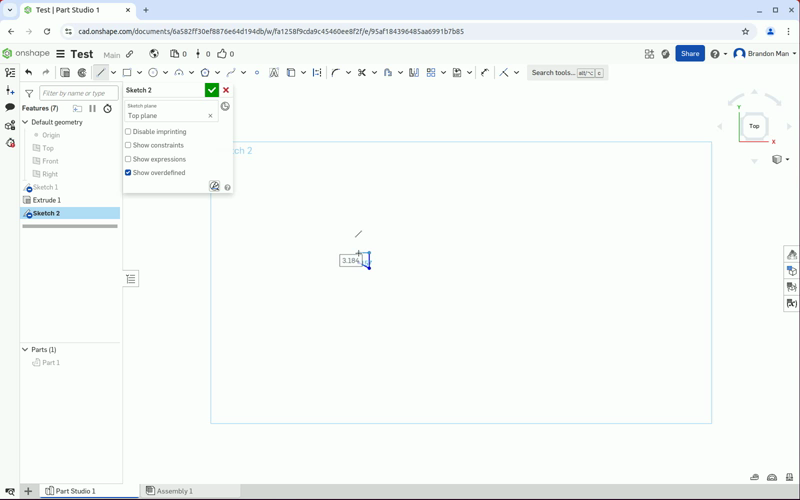
key_up(shift)
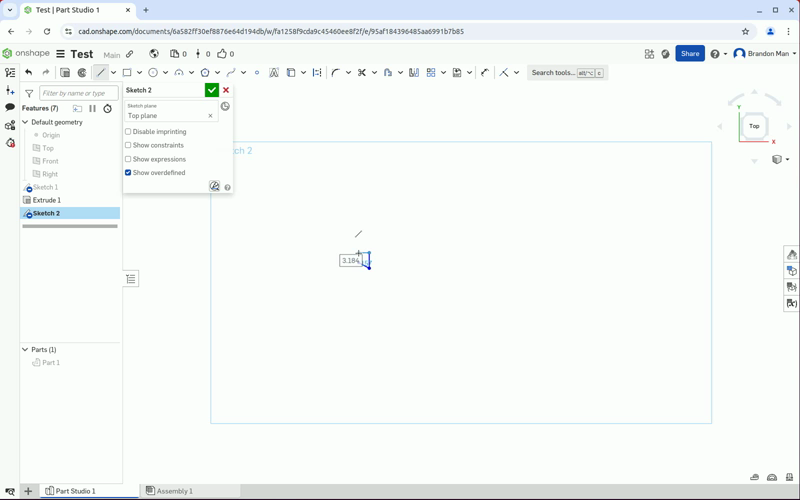
mouse_move(388, 252)
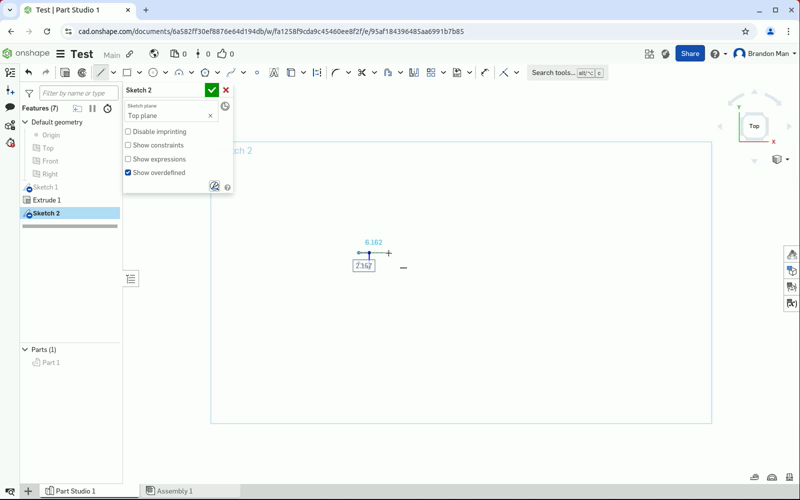
key_down(shift)
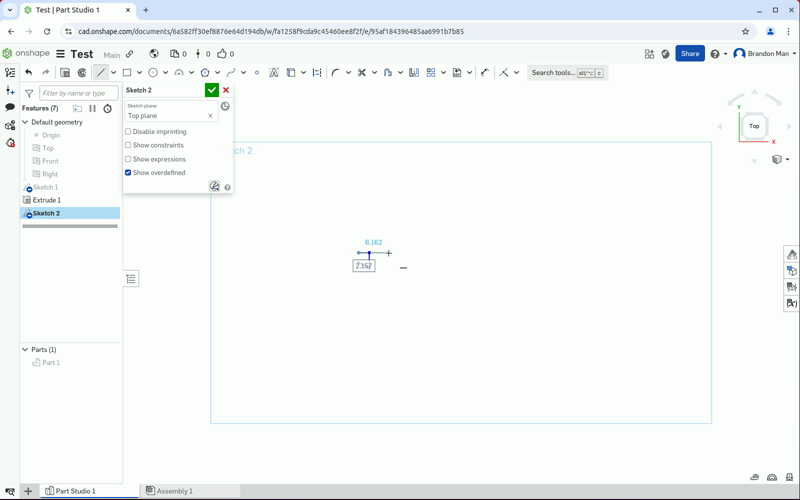
mouse_move(358, 262)
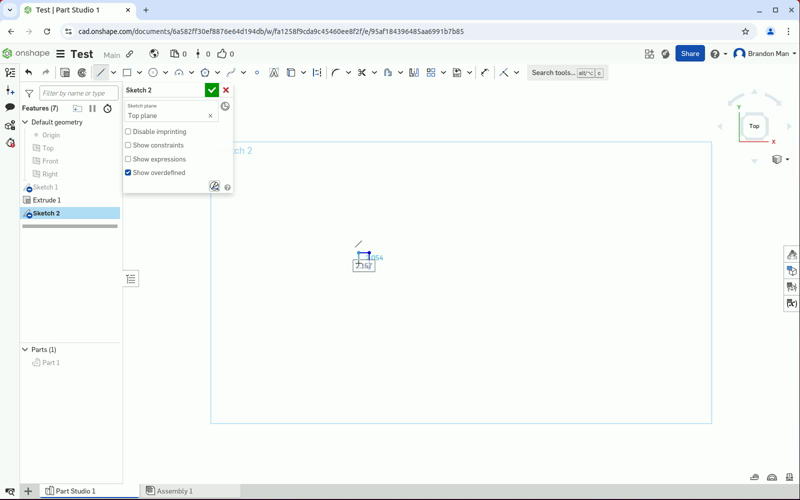
key_up(shift)
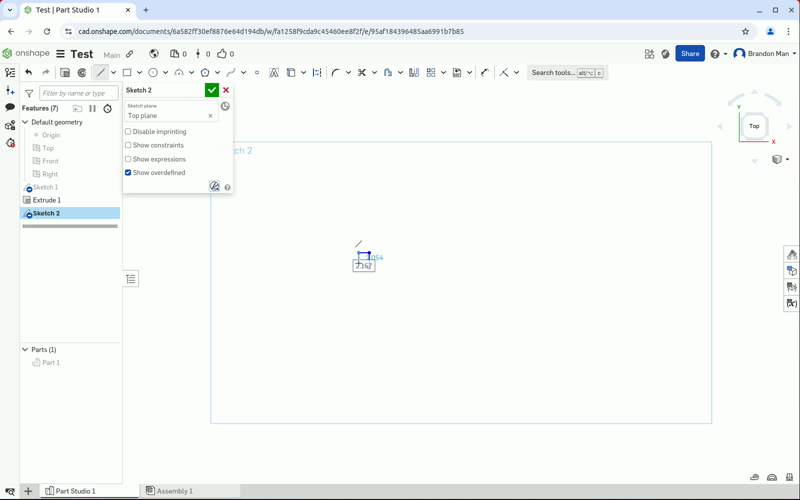
click(358, 262)
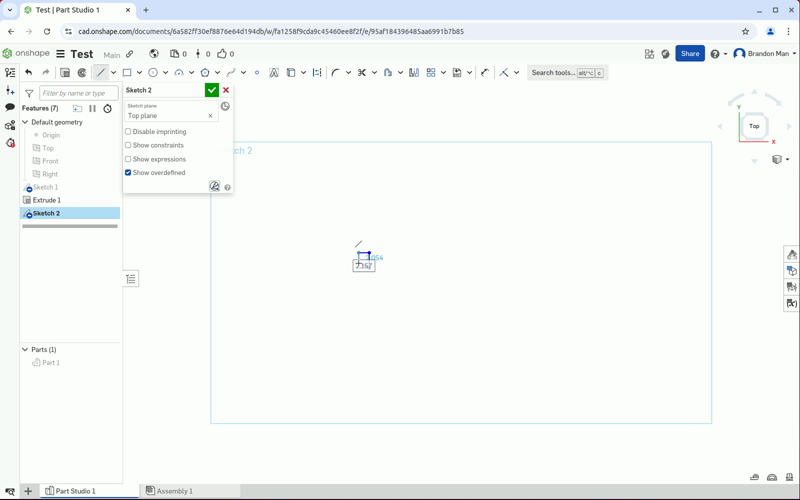
key(esc)
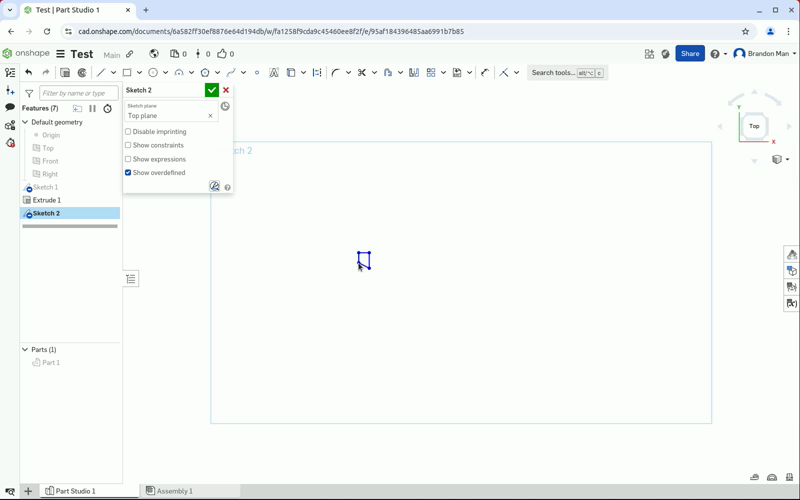
mouse_move(359, 261)
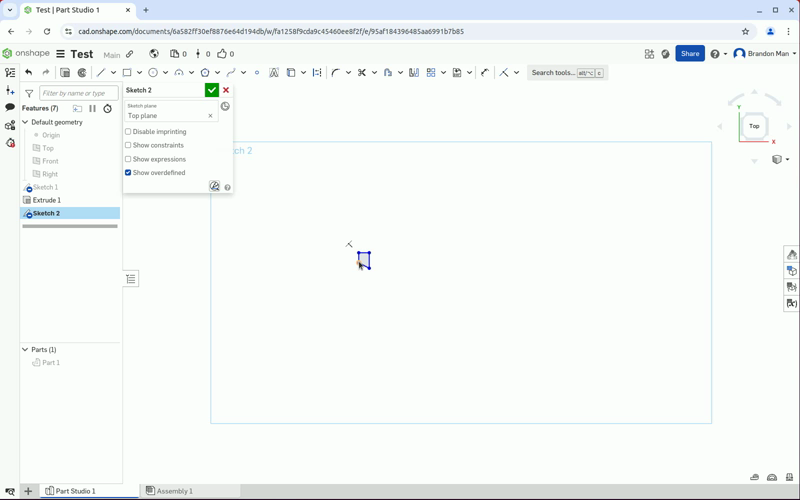
scroll(6)
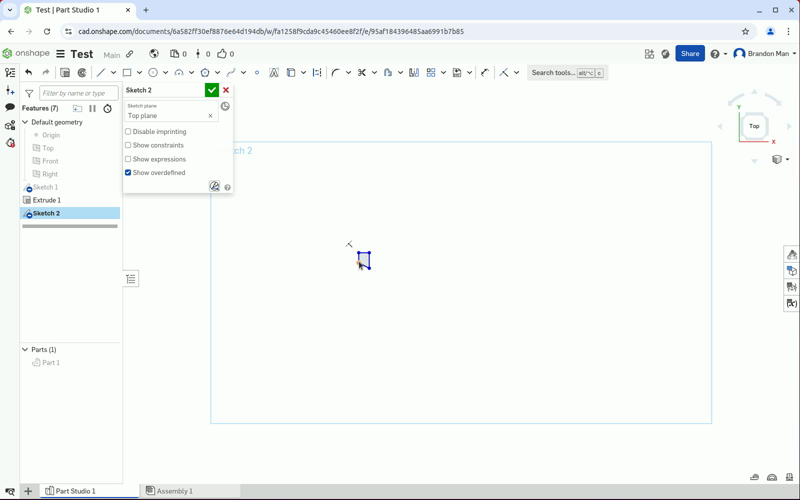
scroll(6)
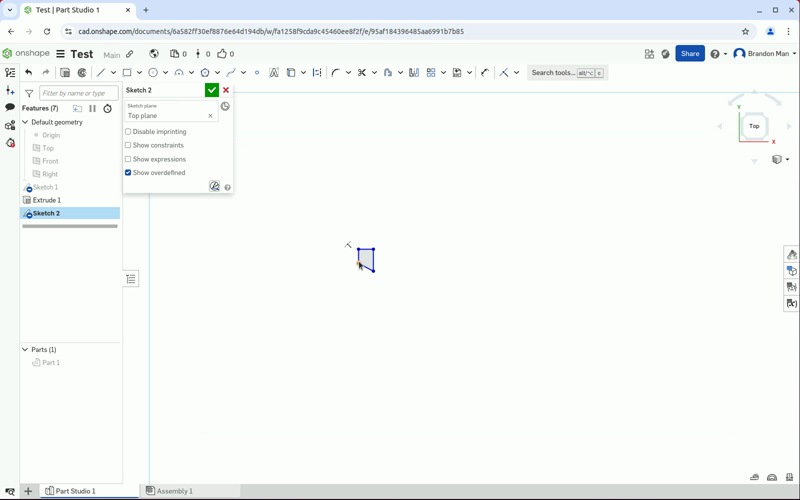
scroll(6)
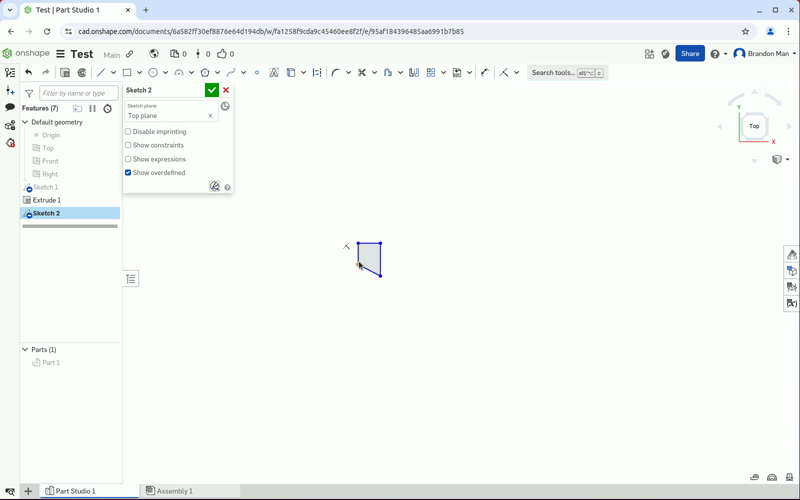
scroll(6)
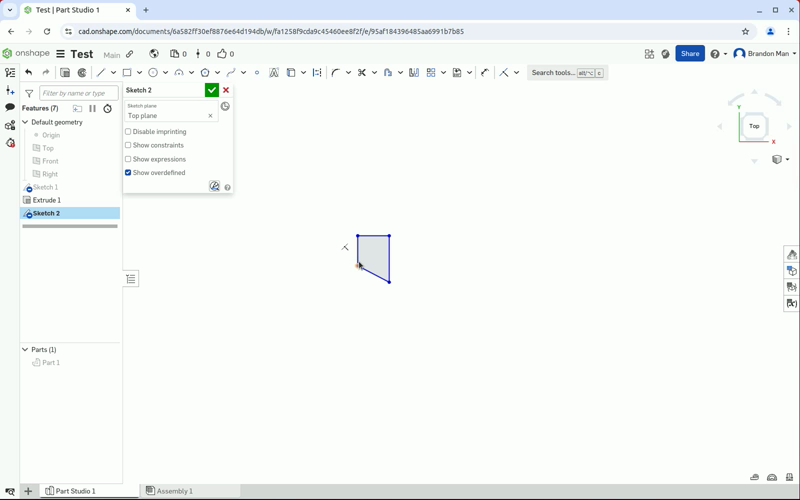
scroll(6)
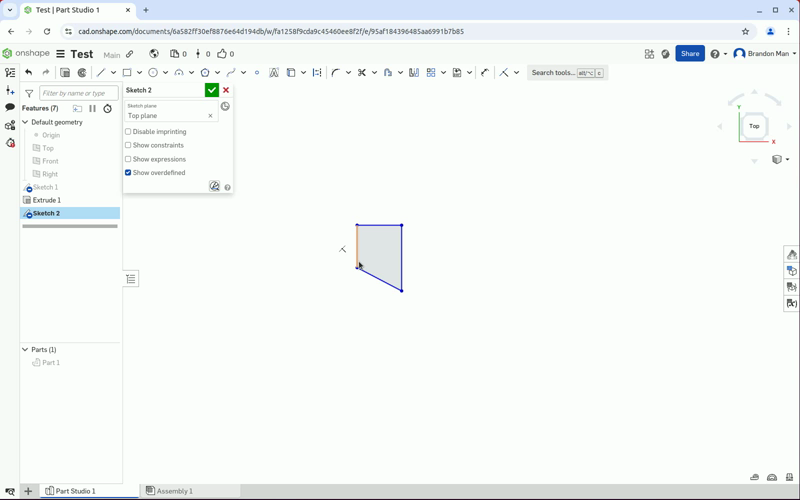
scroll(6)
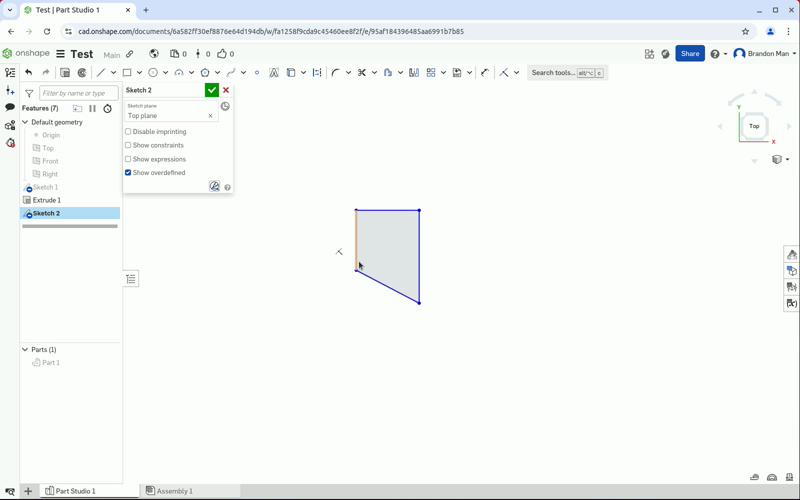
scroll(6)
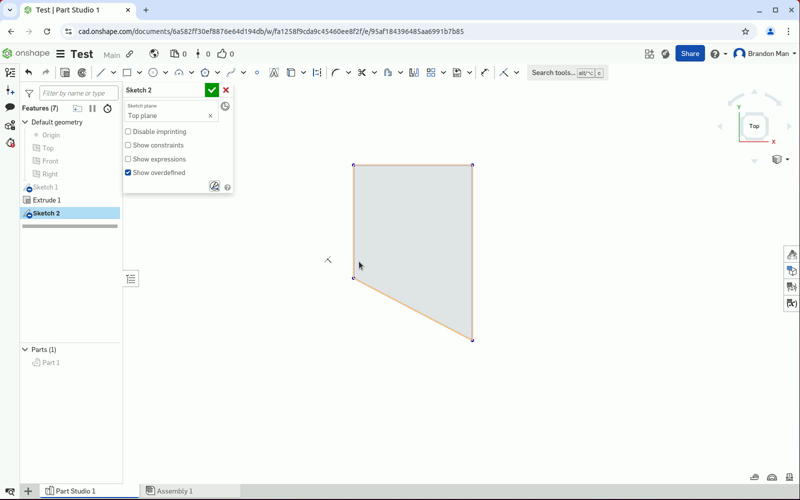
click(359, 261)
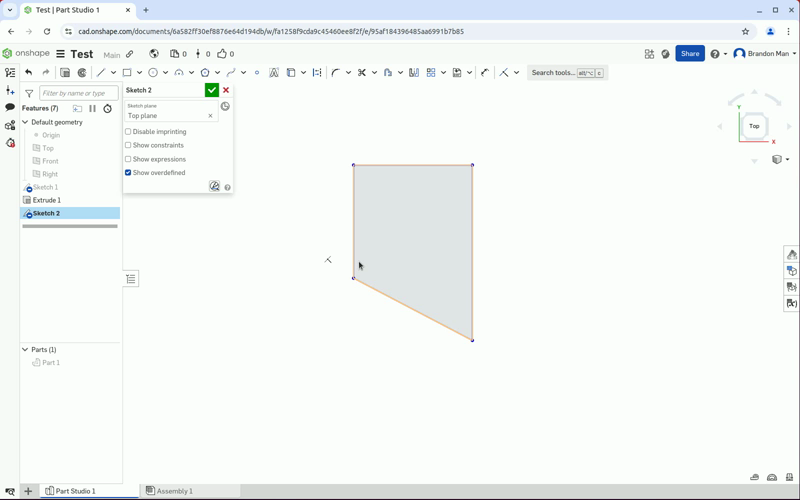
scroll(-6)
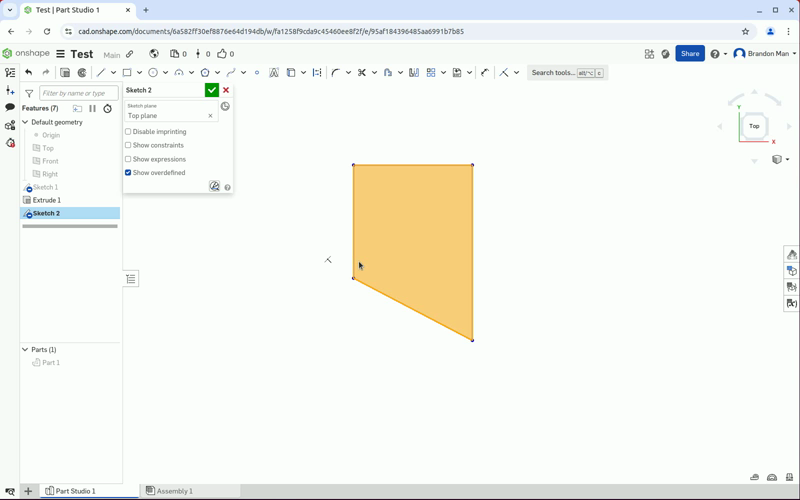
scroll(-6)
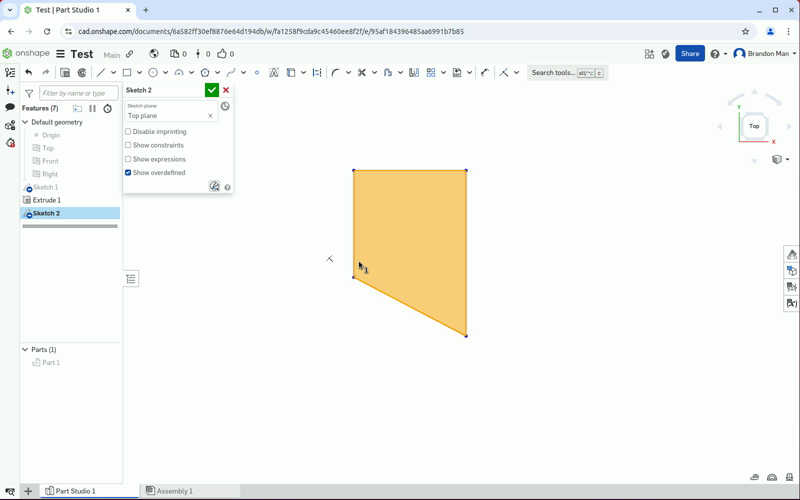
scroll(-6)
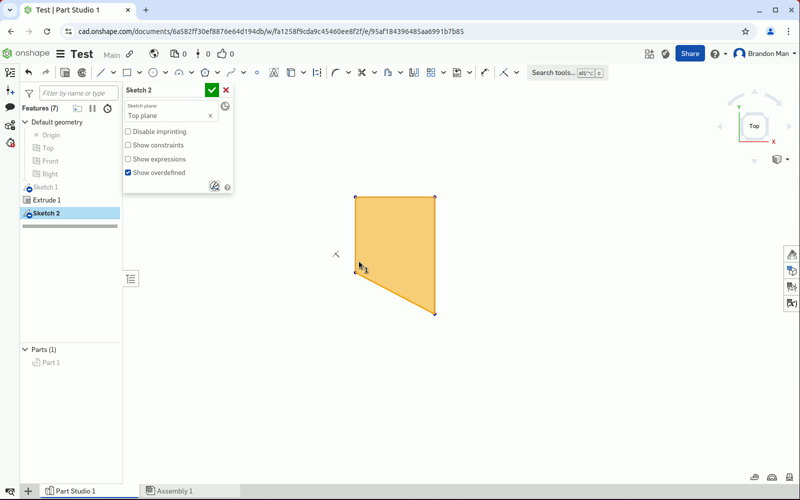
scroll(-6)
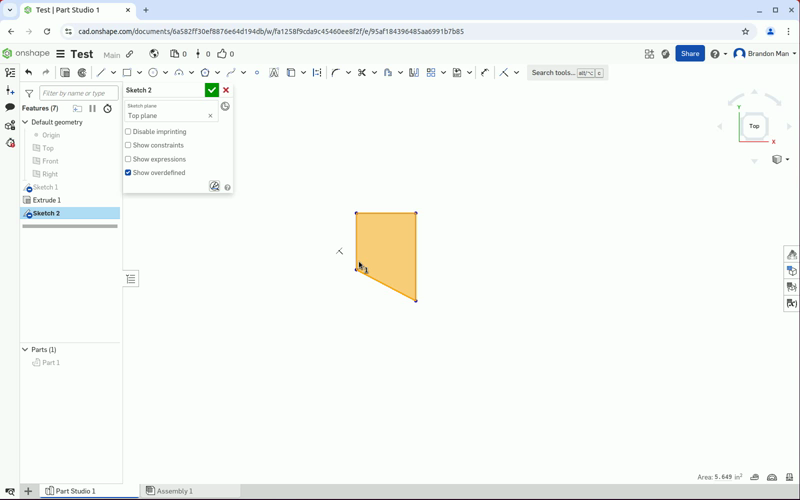
scroll(-6)
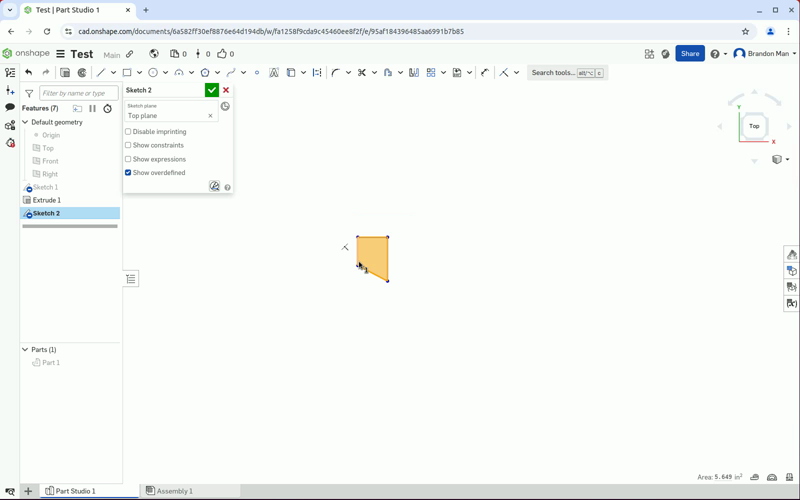
scroll(-6)
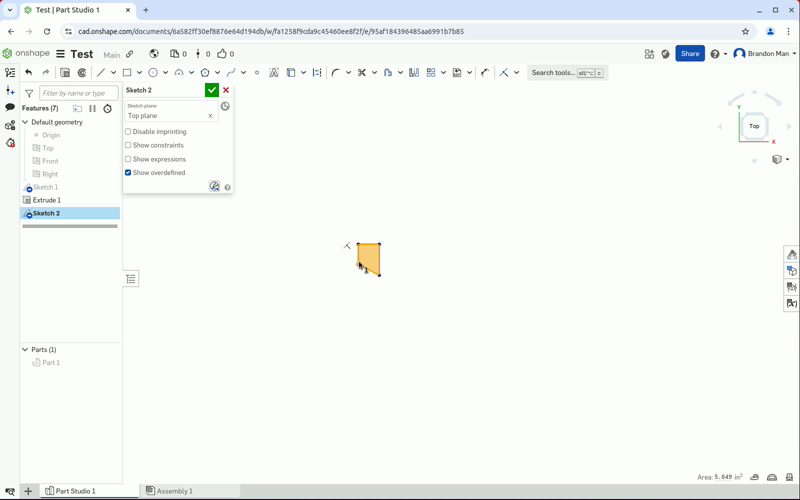
scroll(-6)
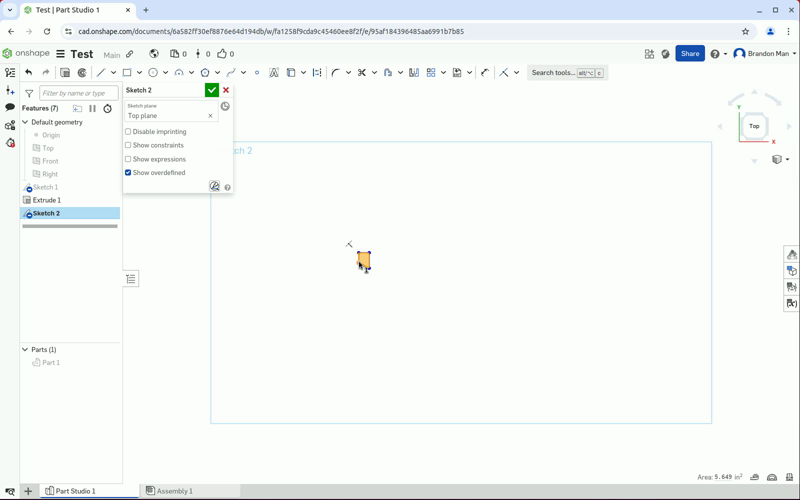
mouse_move(73, 352)
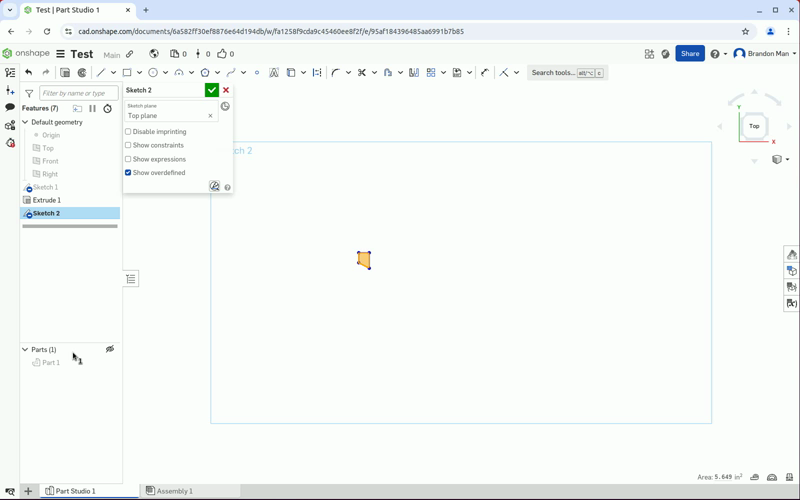
key(shift+y)
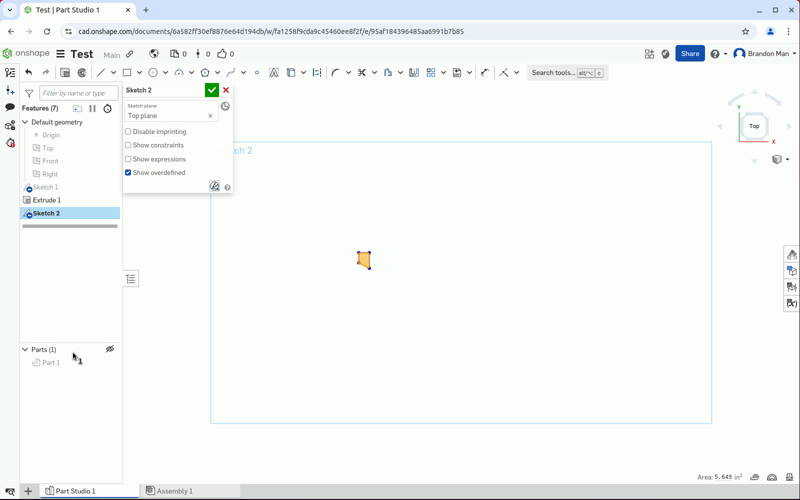
key(shift+e)
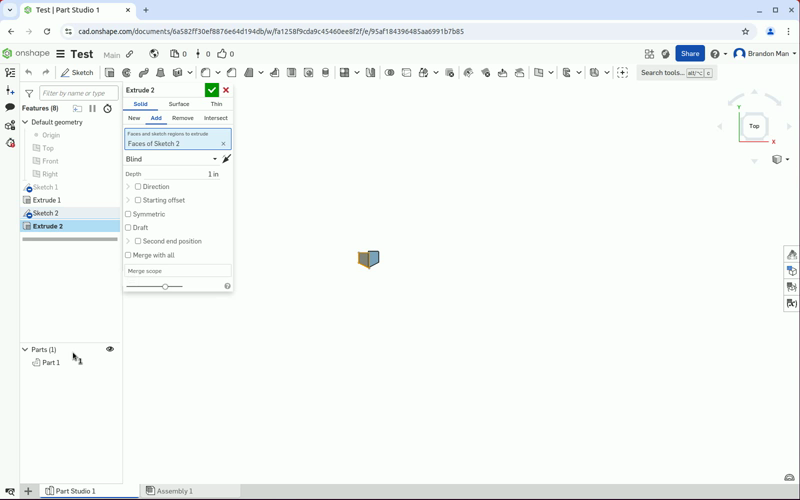
mouse_move(143, 106)
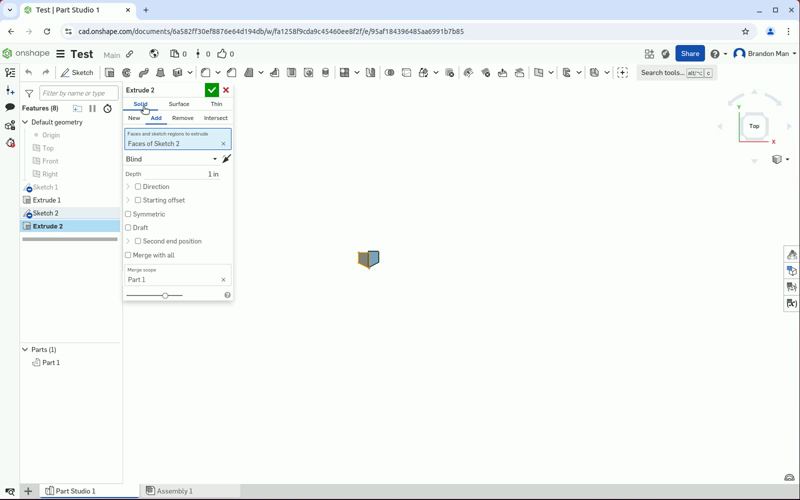
click(143, 106)
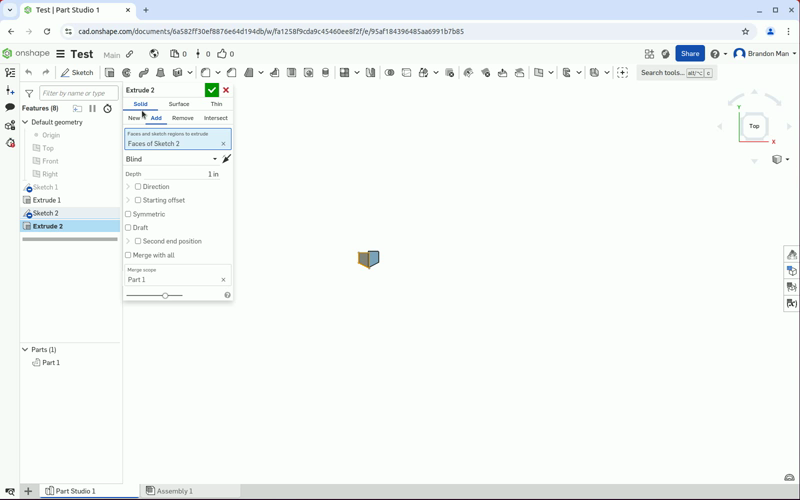
mouse_move(137, 120)
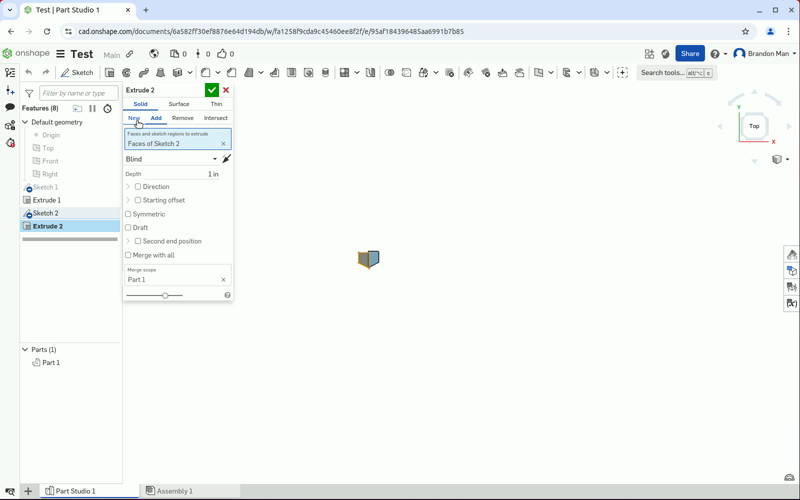
click(137, 120)
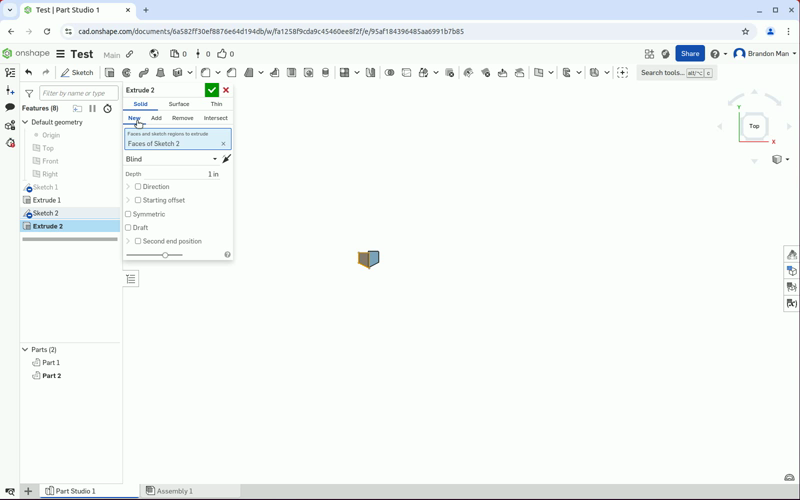
key(tab, 4)
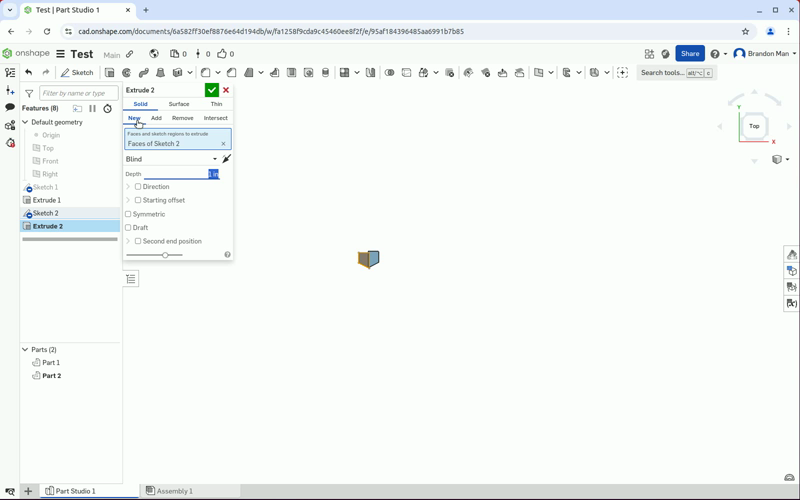
text(2.166)
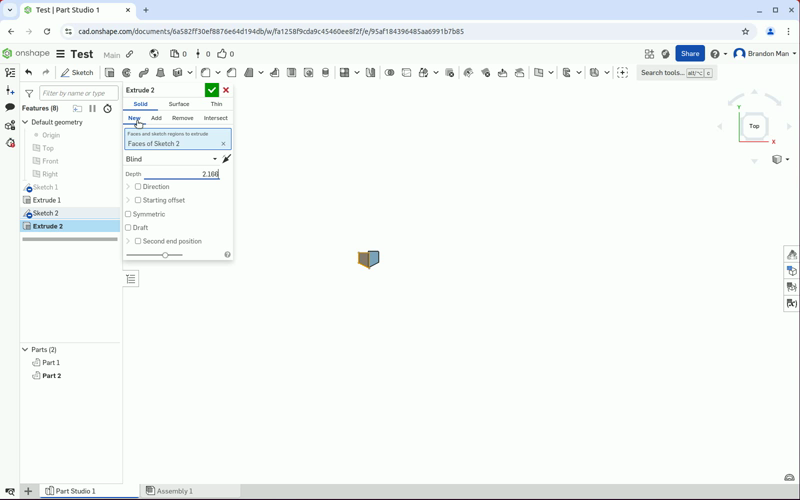
key(enter)
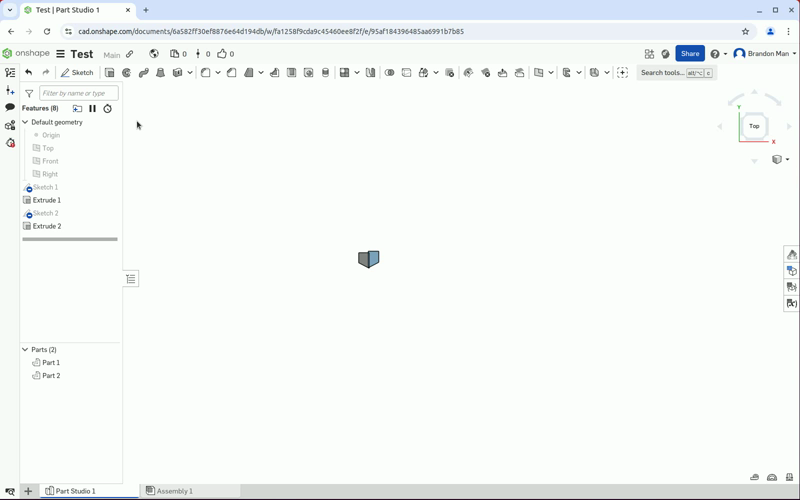
key(shift+h)
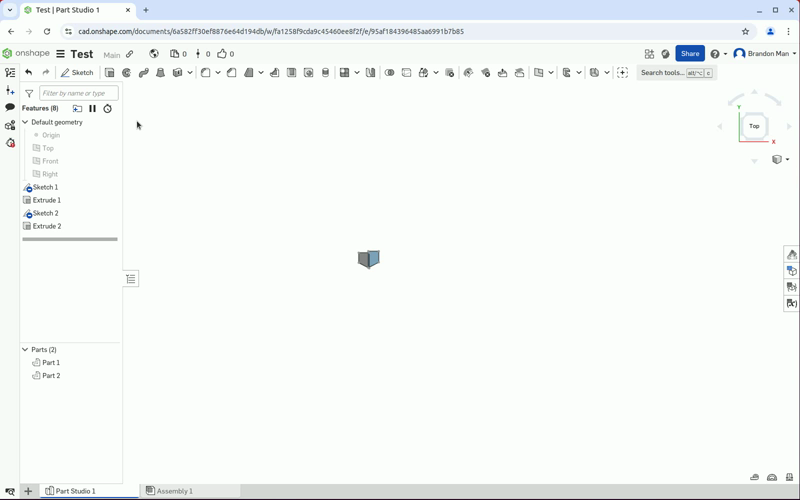
key(shift+h)
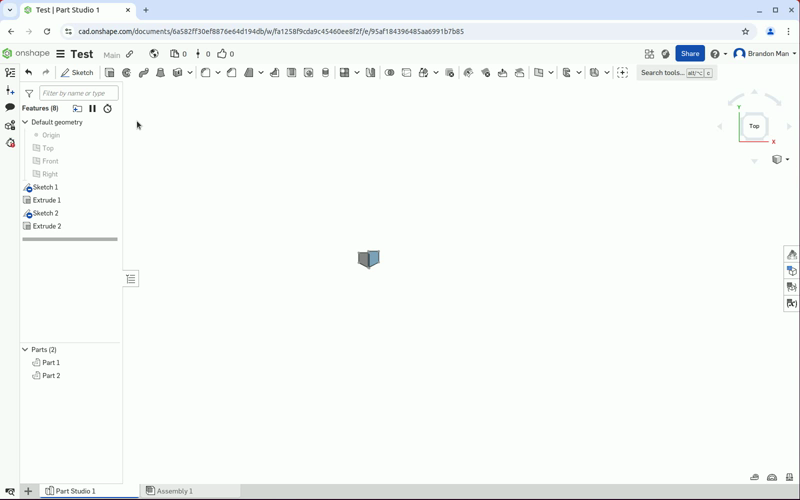
key(shift+7)
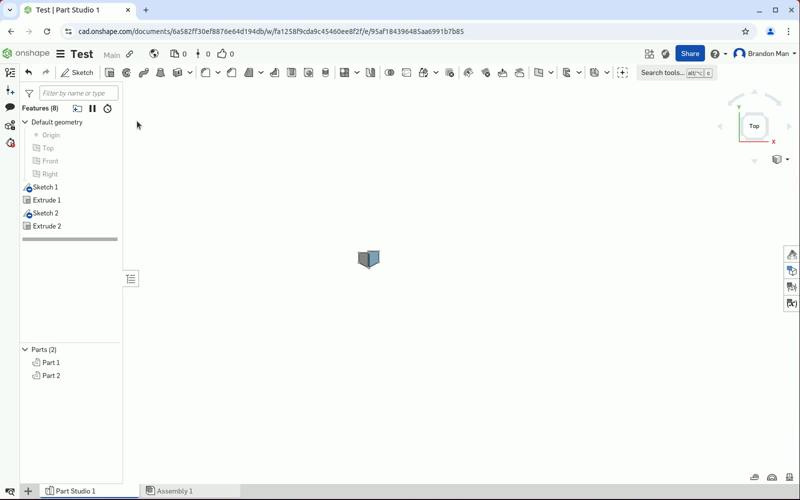
key(up, 3)
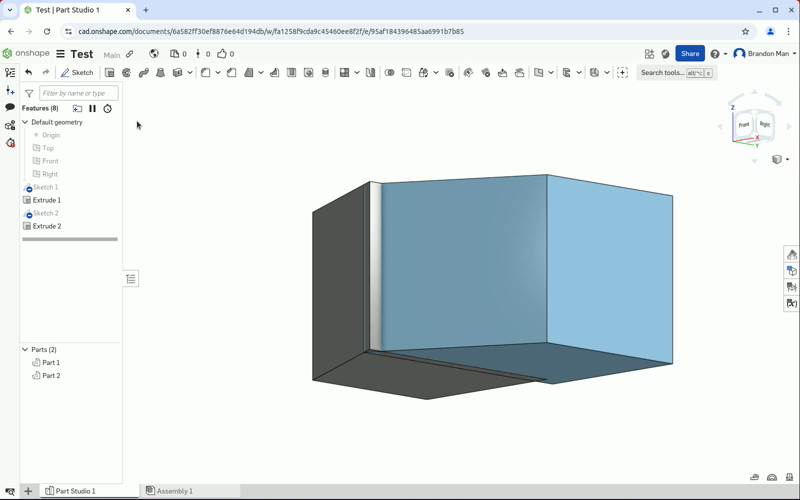
key(left, 3)
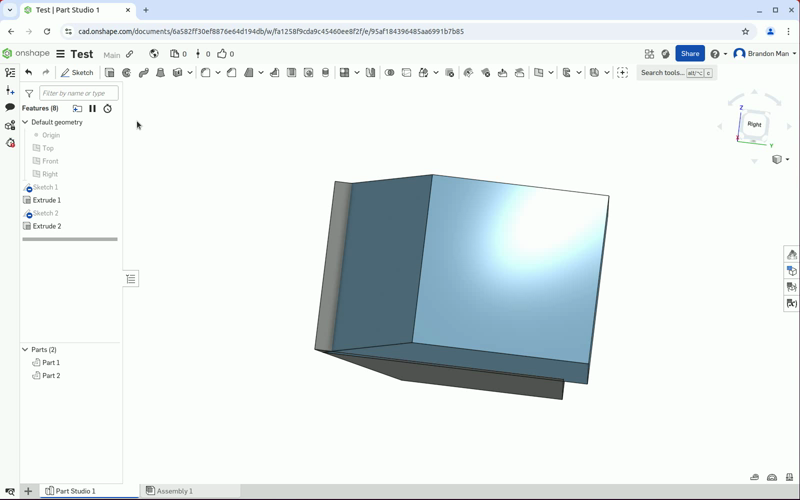
key(right, 3)
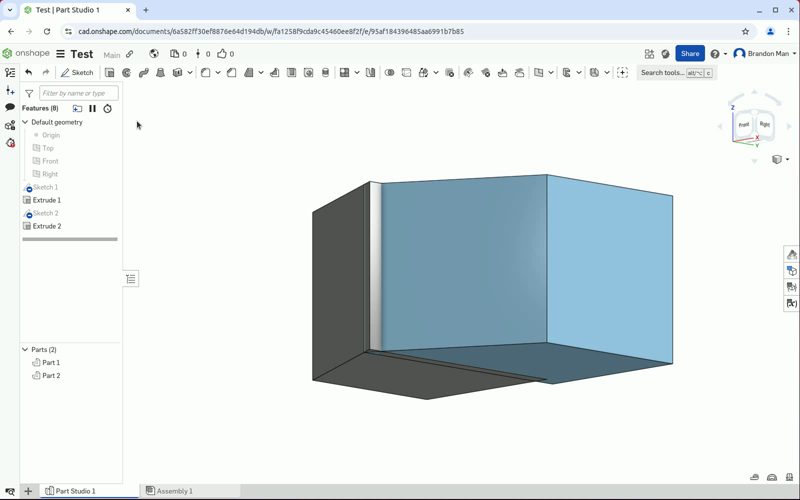
key(down, 3)
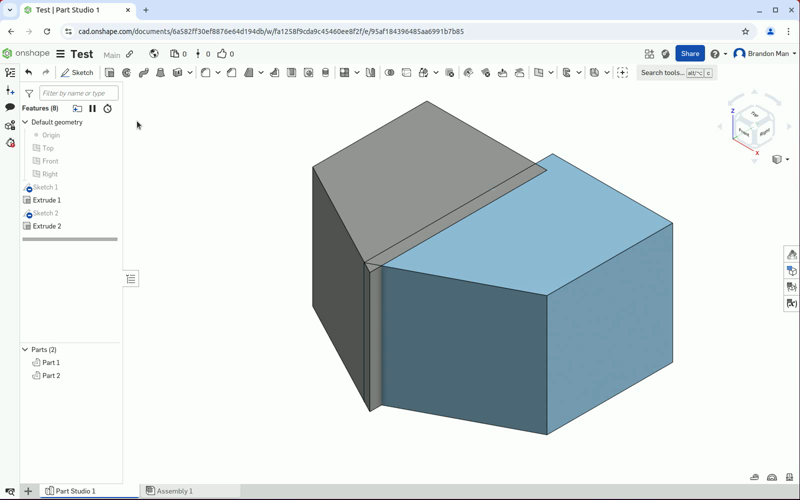
mouse_move(73, 189)
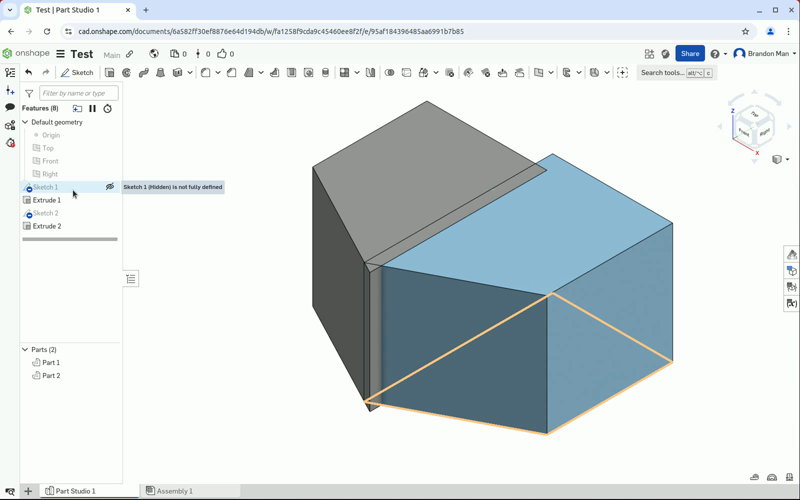
click(73, 189)